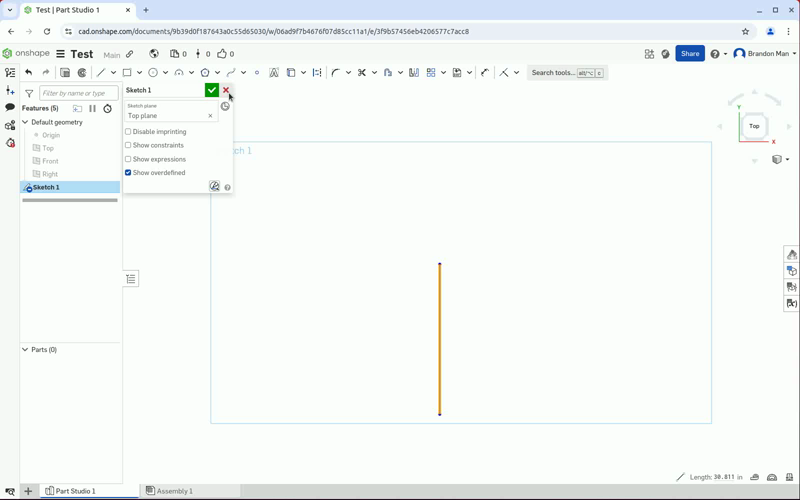
key(shift+h)
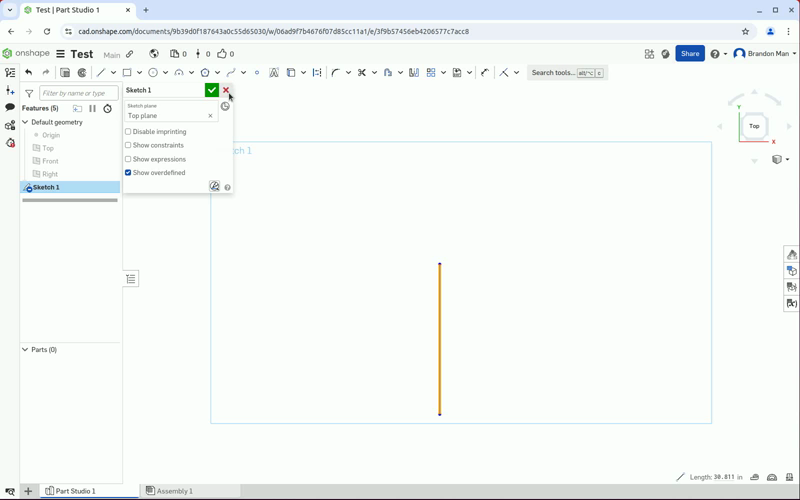
key(shift+s)
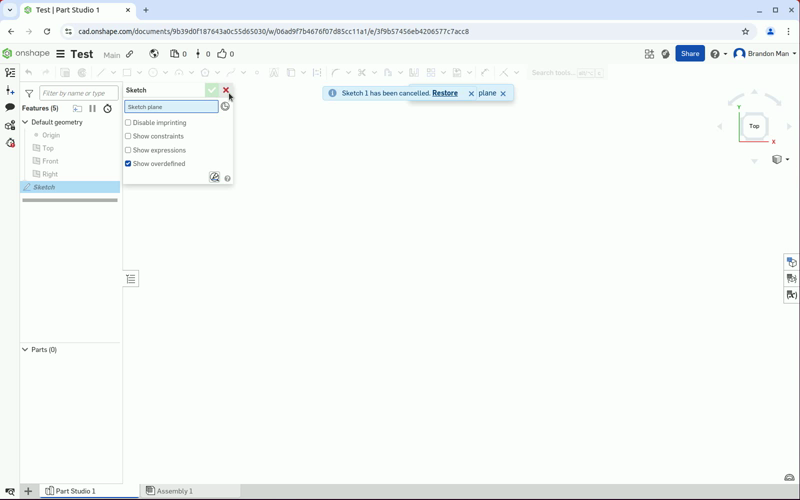
mouse_move(73, 150)
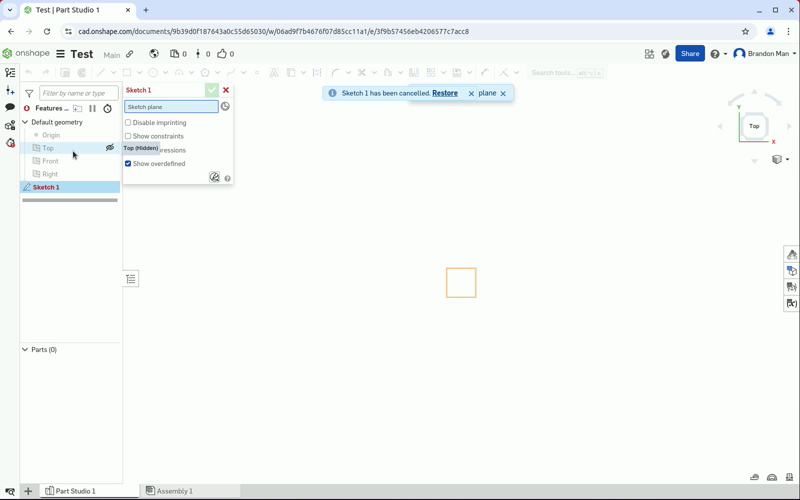
click(73, 150)
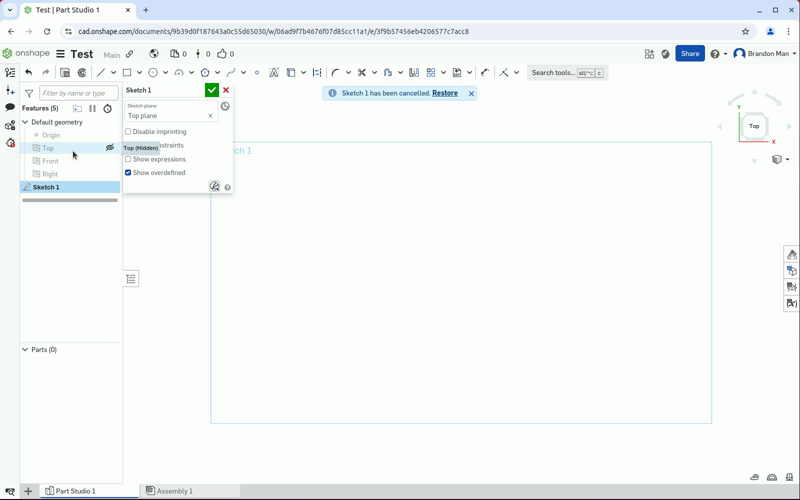
mouse_move(73, 352)
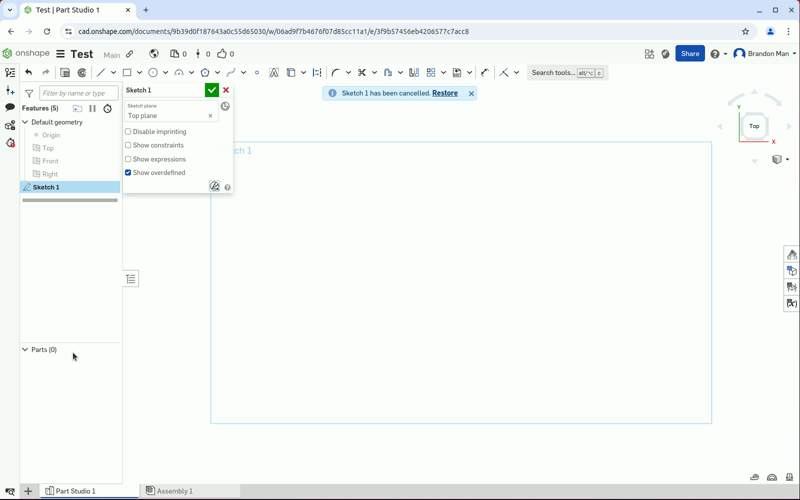
key(y)
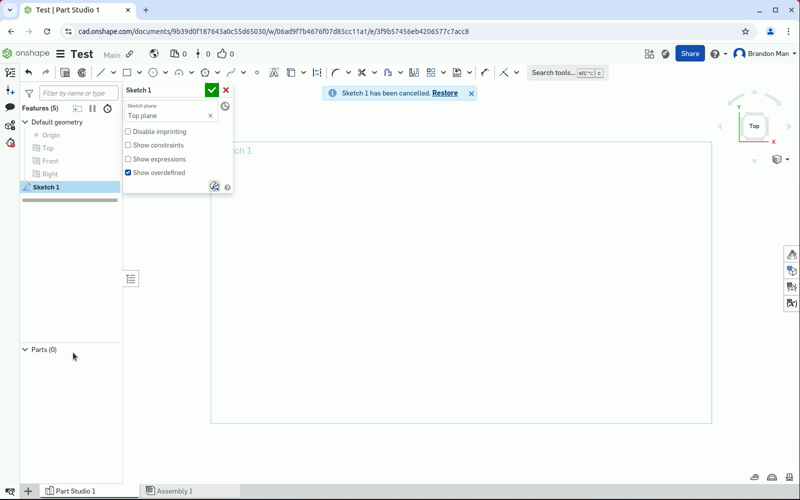
key(c)
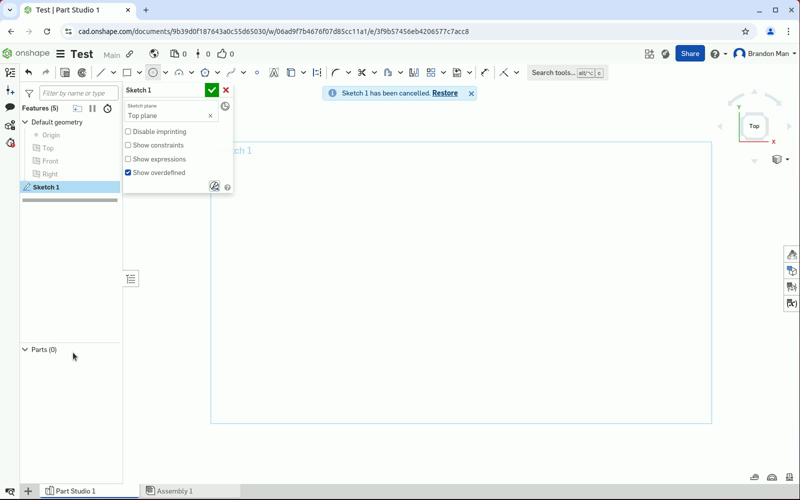
key_down(shift)
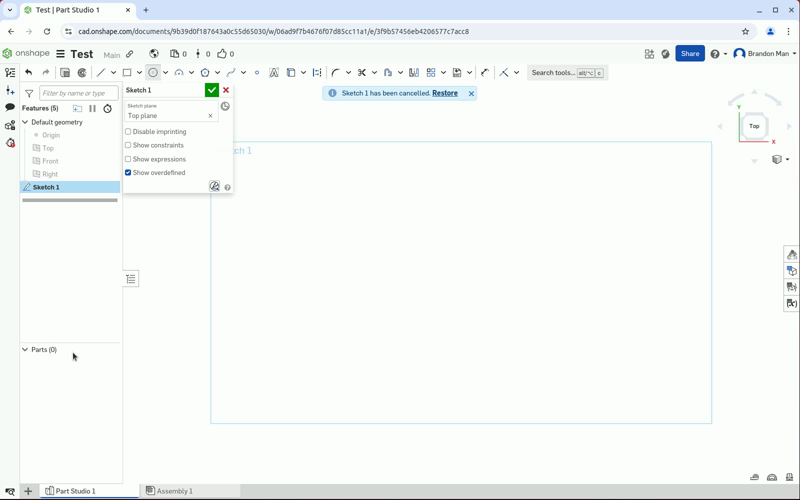
mouse_move(461, 282)
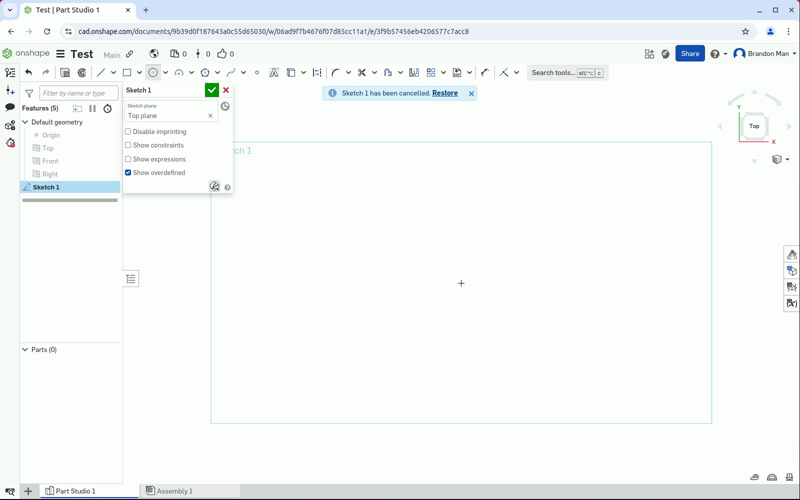
click(461, 282)
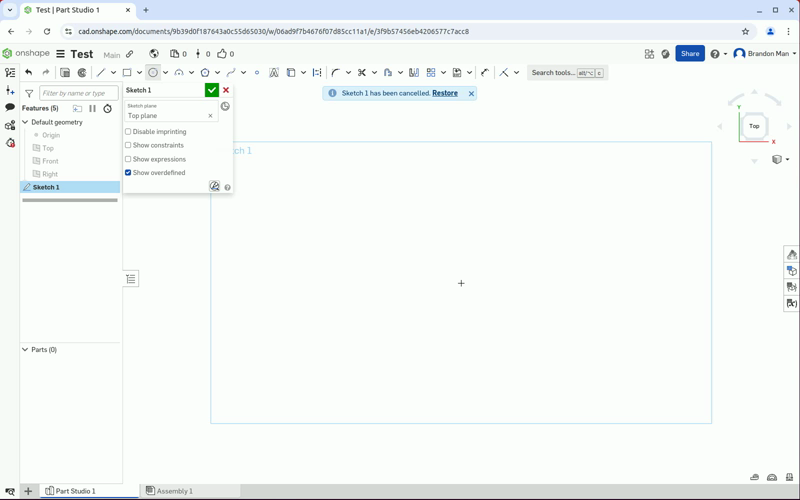
key_up(shift)
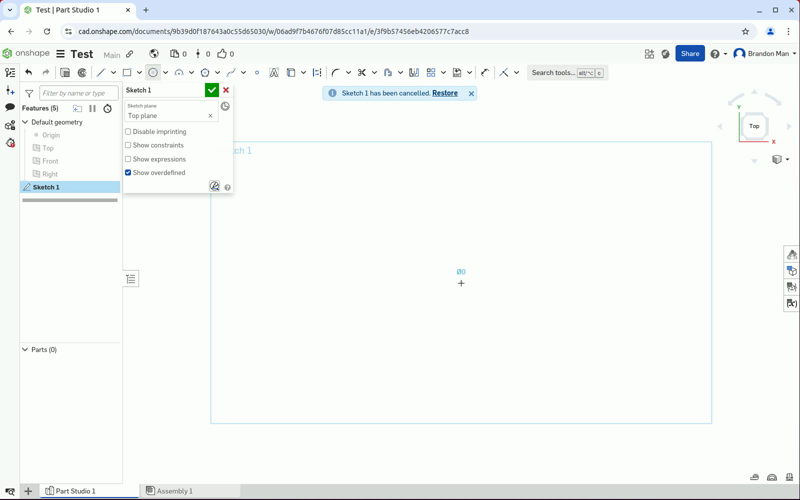
mouse_move(539, 282)
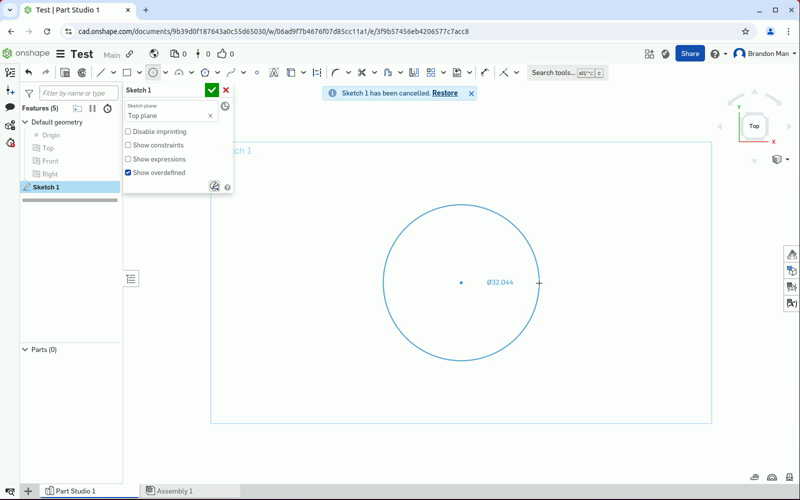
click(539, 282)
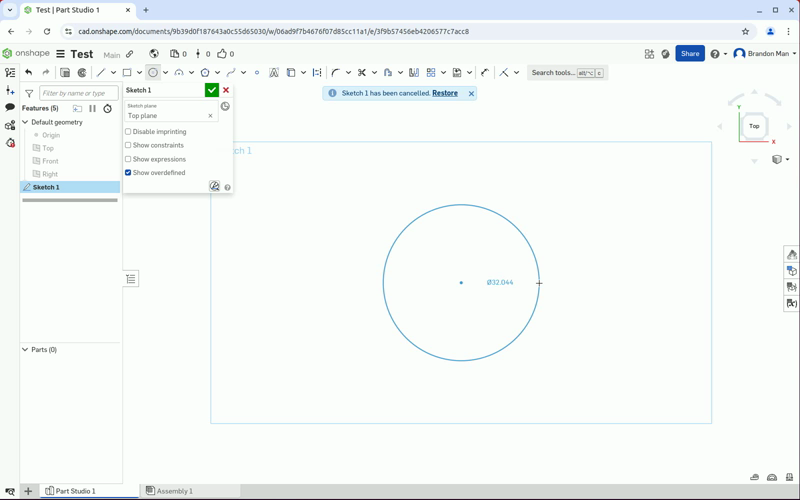
key(esc)
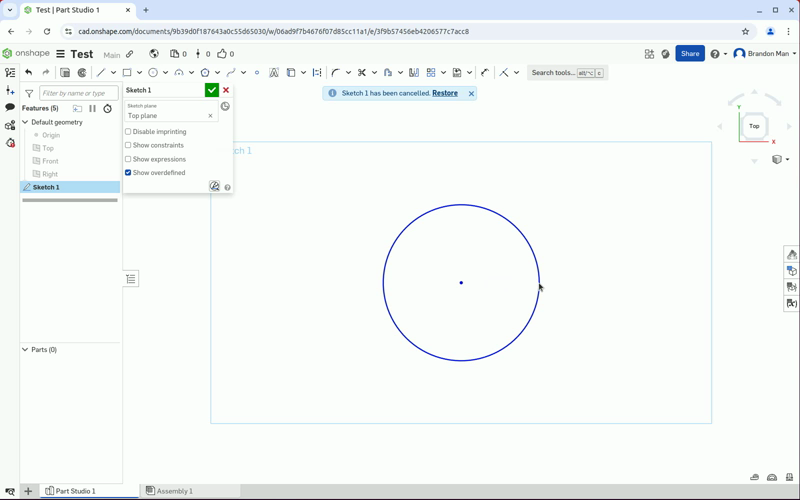
key(c)
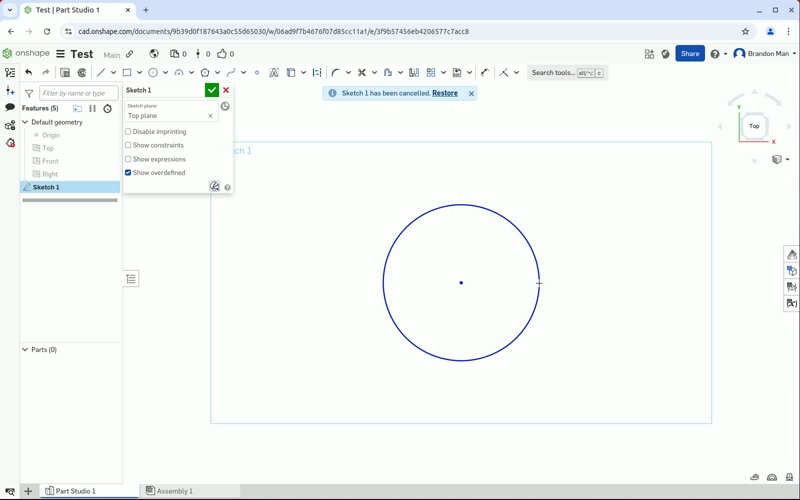
key_down(shift)
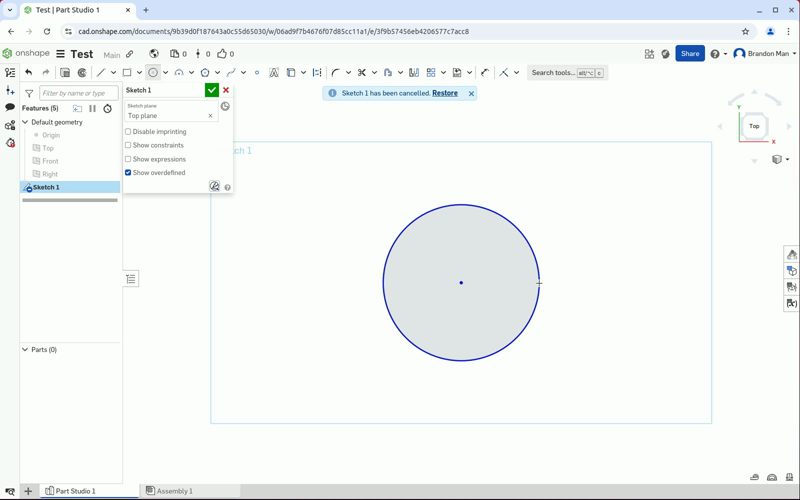
mouse_move(461, 282)
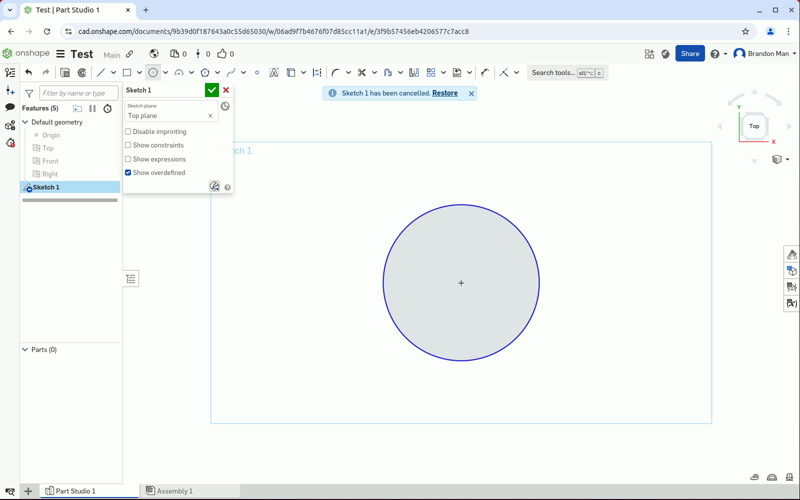
click(461, 282)
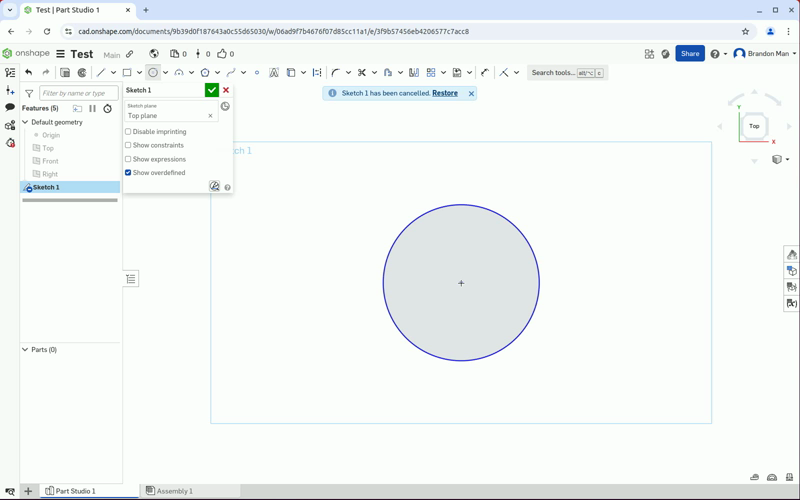
key_up(shift)
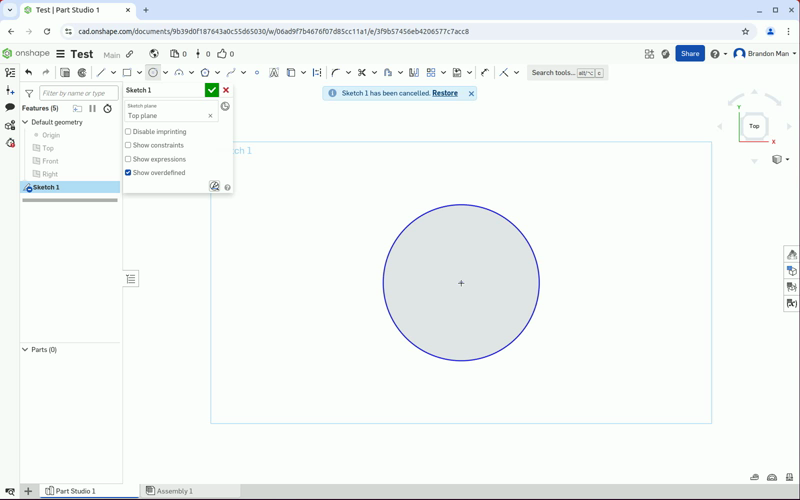
mouse_move(529, 282)
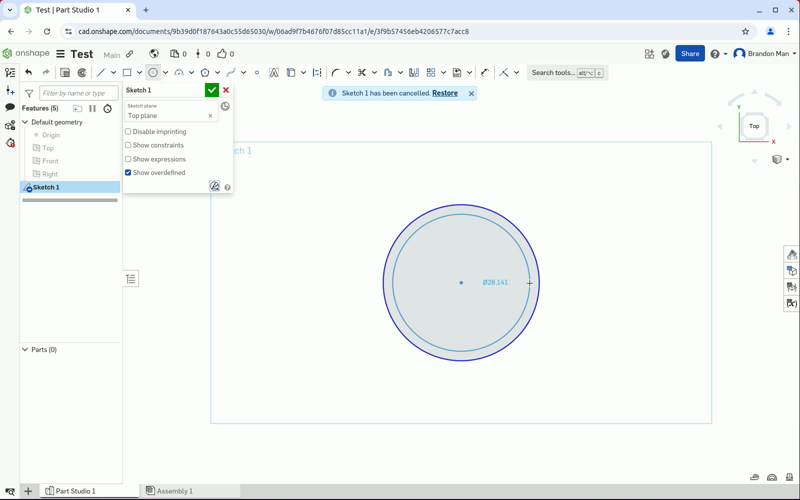
click(529, 282)
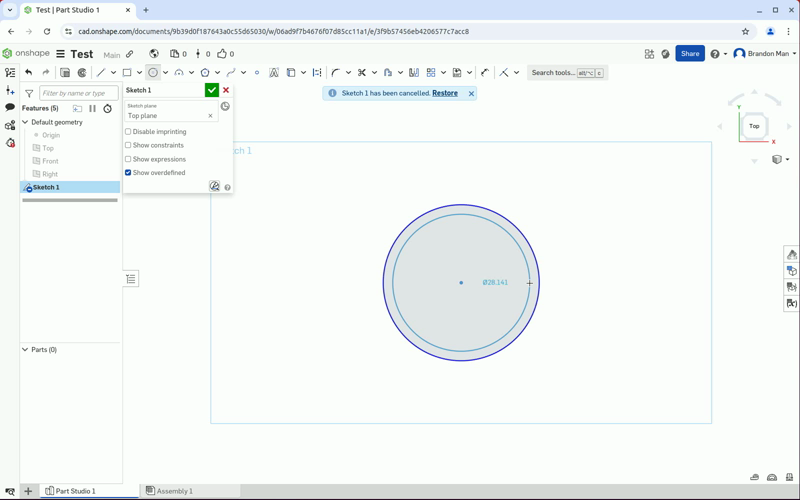
key(esc)
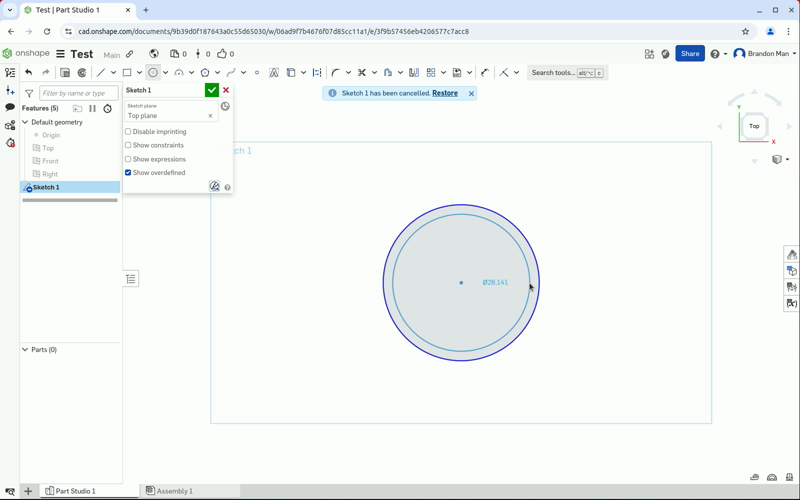
mouse_move(466, 210)
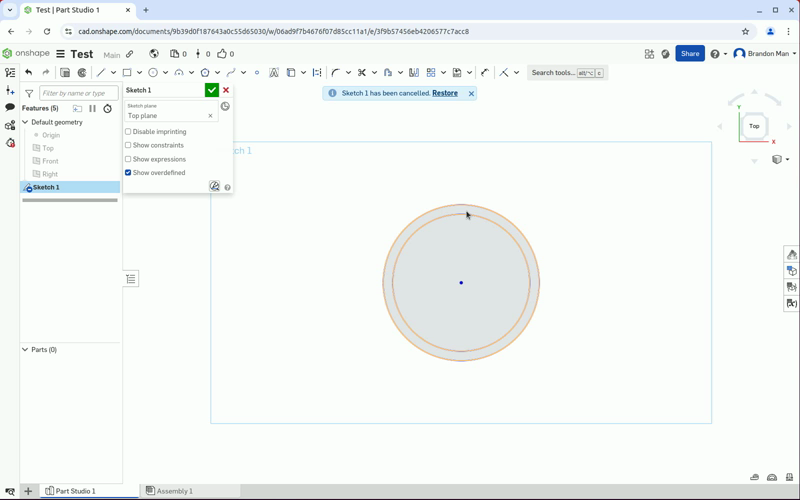
click(466, 210)
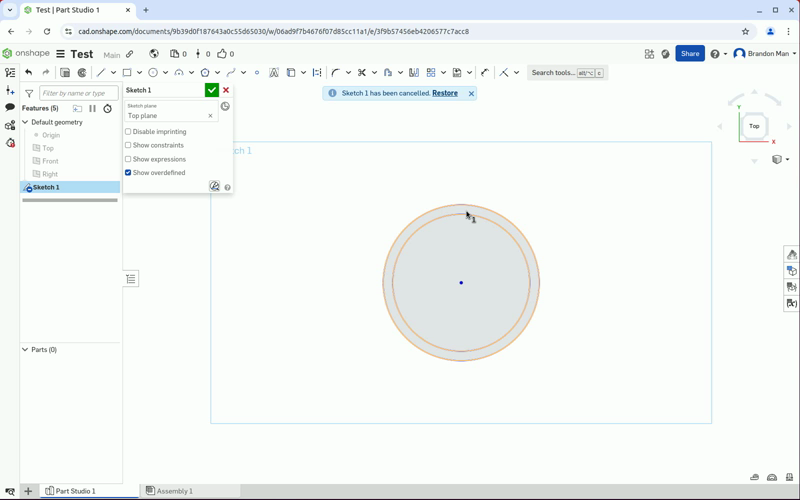
mouse_move(73, 352)
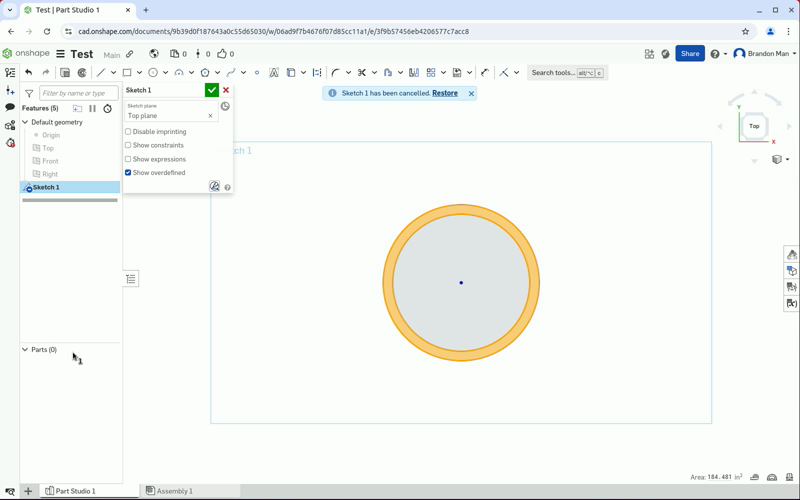
key(shift+y)
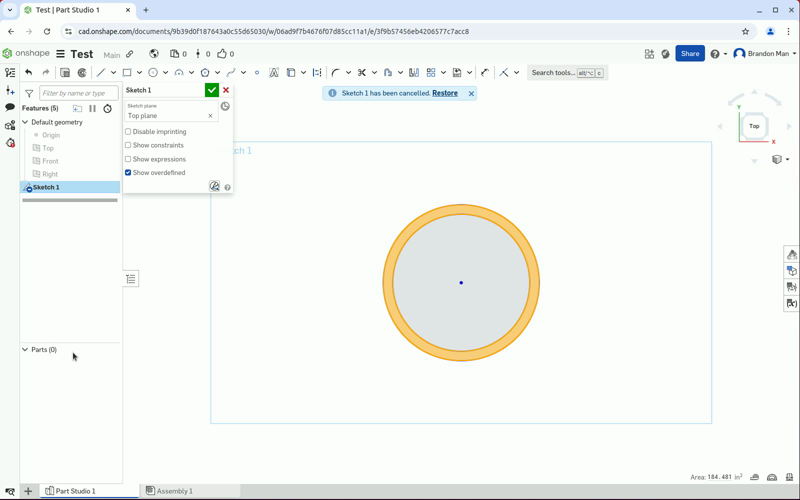
key(shift+e)
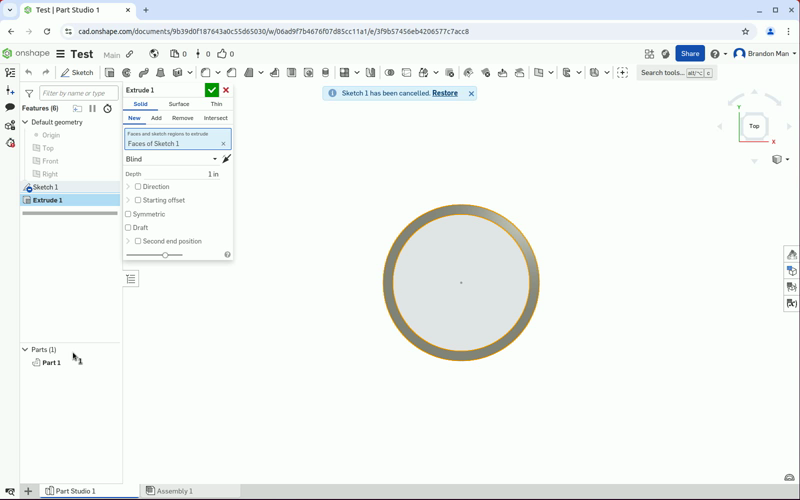
mouse_move(143, 106)
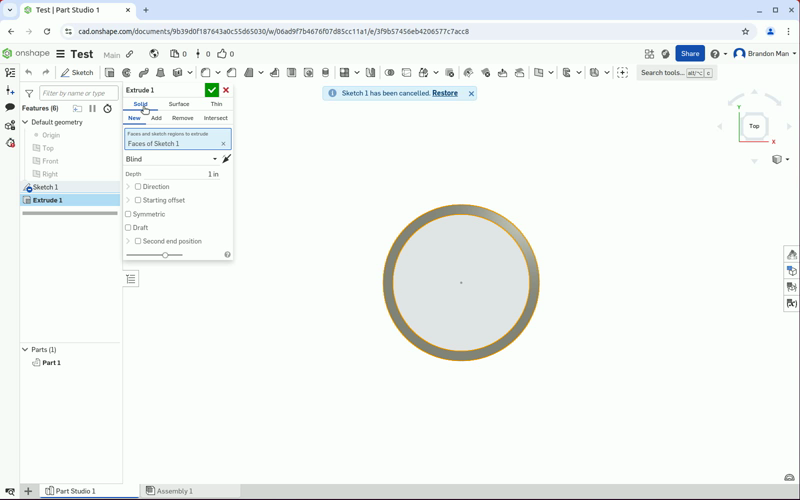
click(143, 106)
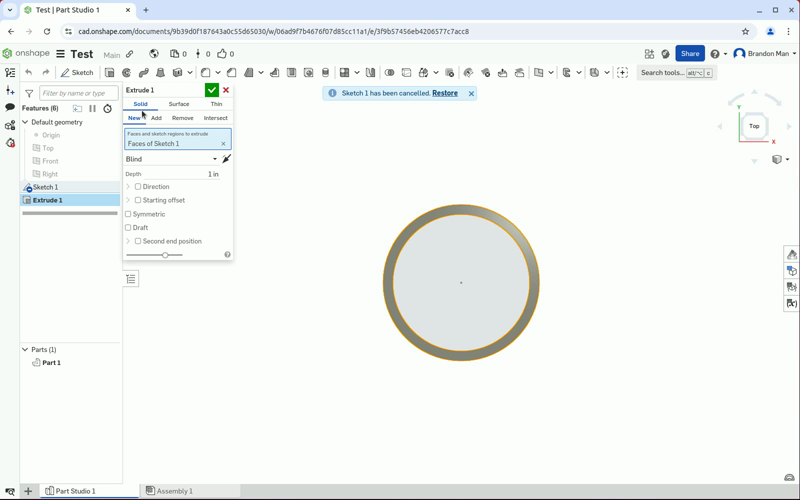
mouse_move(137, 120)
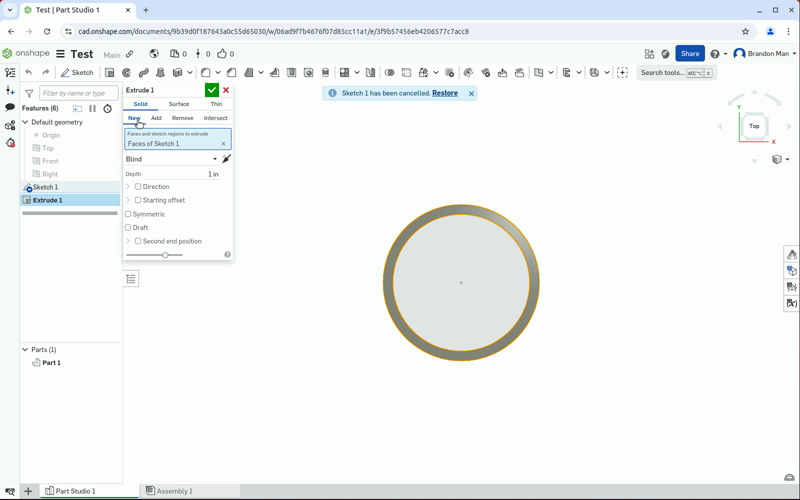
click(137, 120)
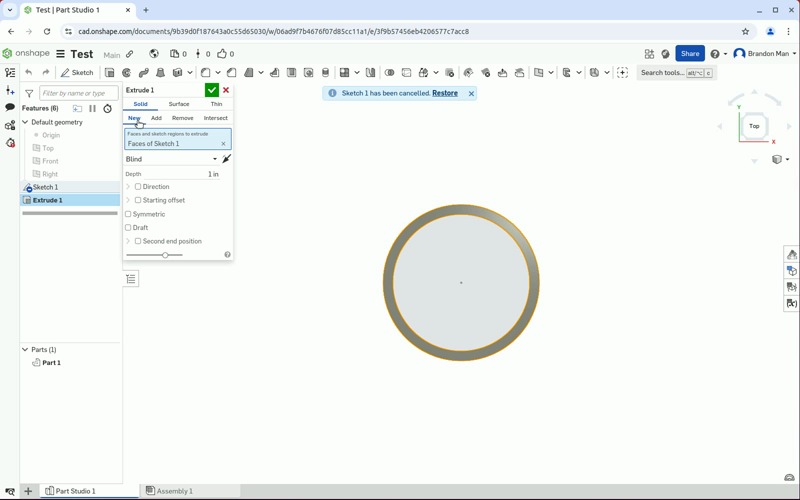
key(tab, 4)
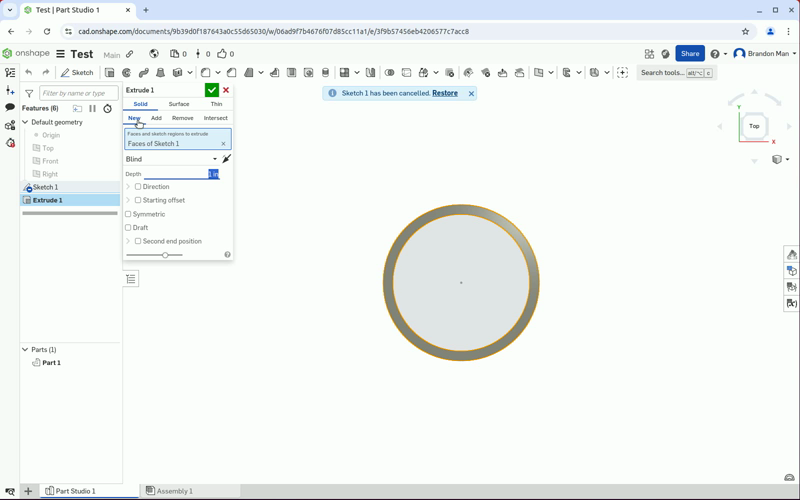
text(13.239)
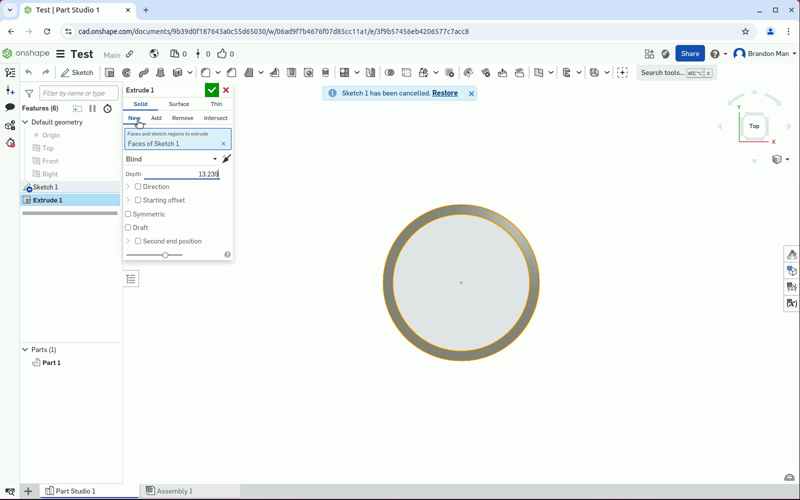
key(enter)
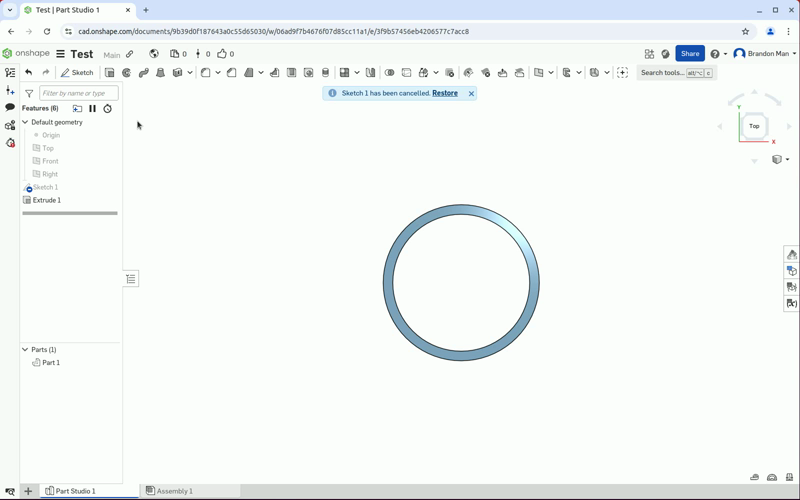
key(shift+h)
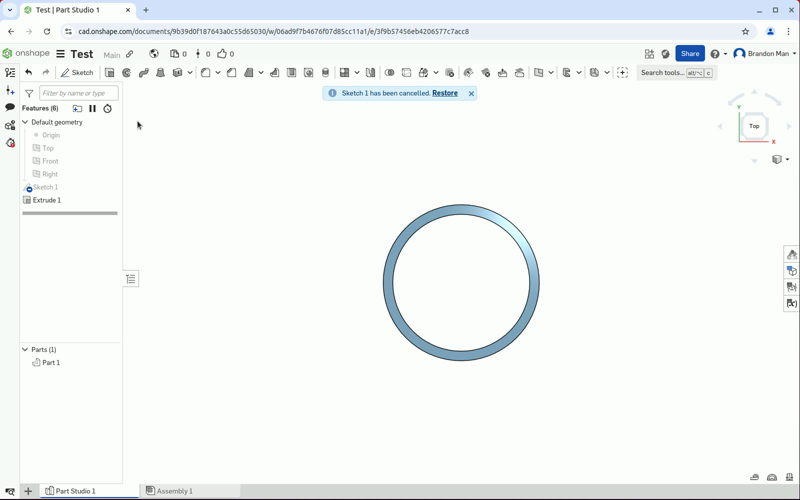
key(shift+h)
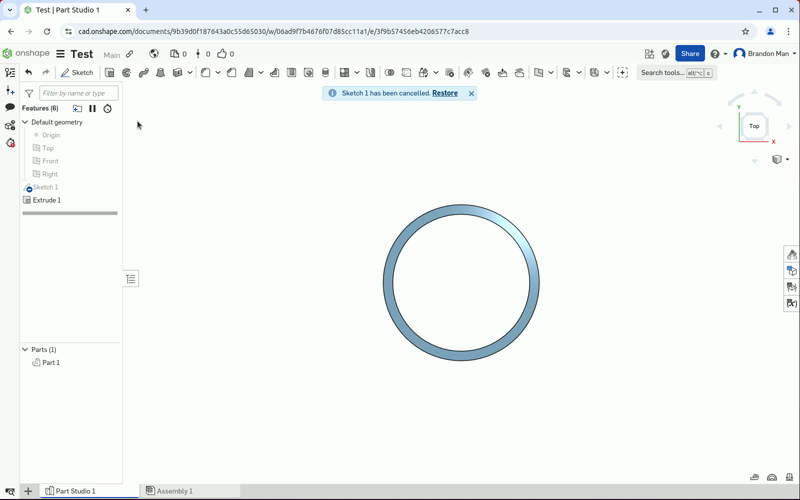
mouse_move(73, 189)
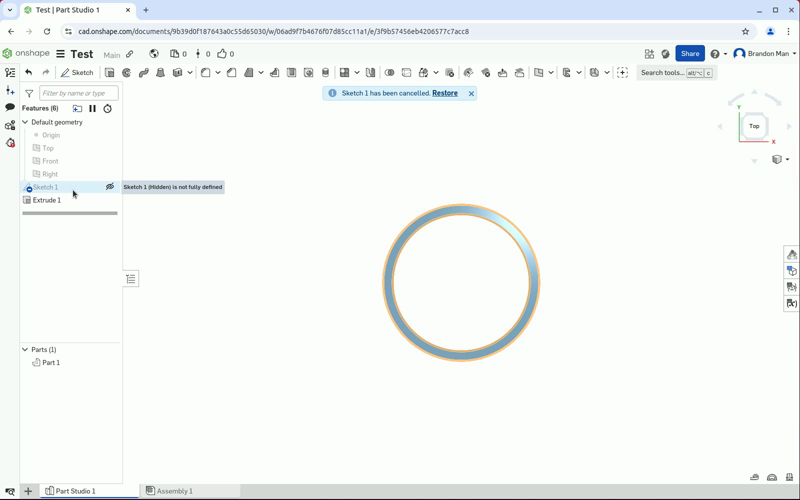
click(73, 189)
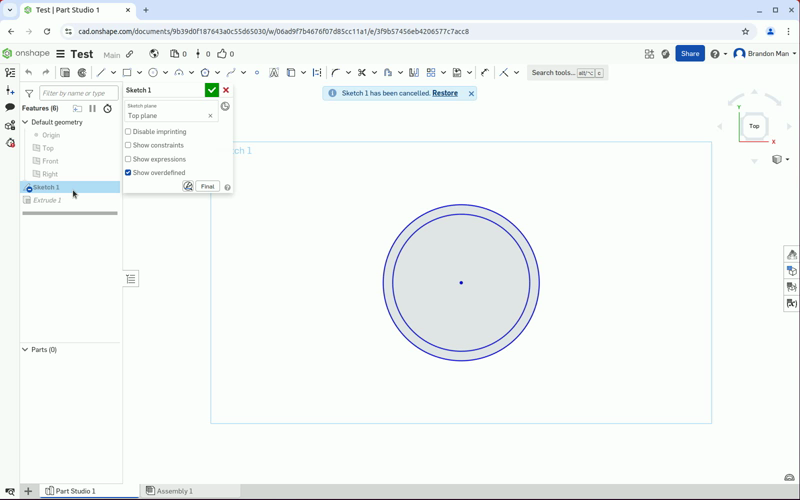
mouse_move(229, 92)
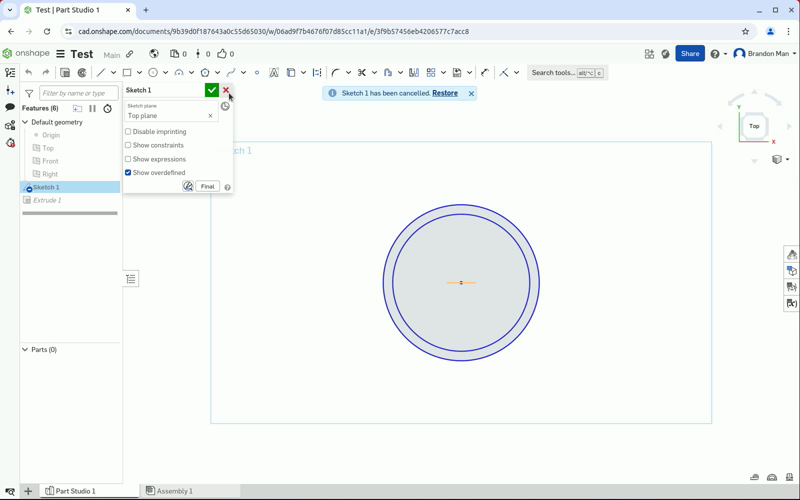
click(229, 92)
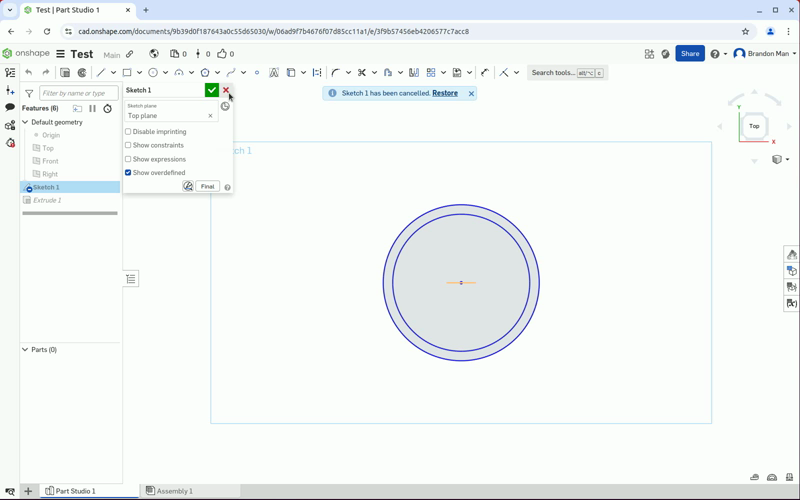
key(shift+s)
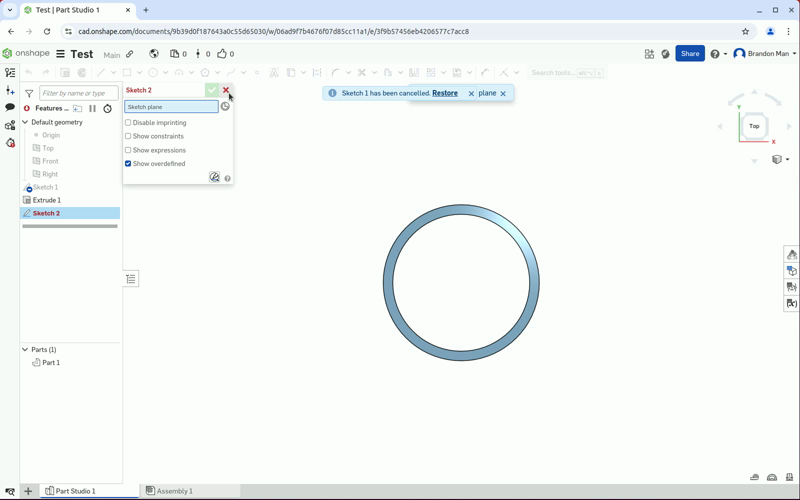
mouse_move(73, 150)
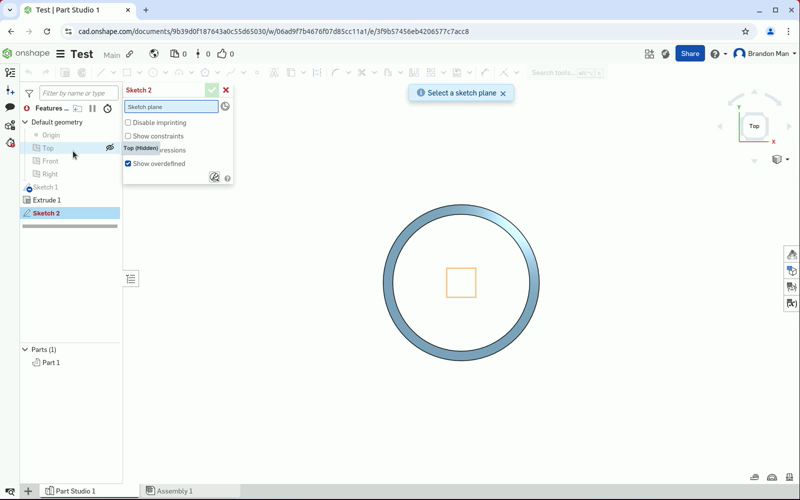
click(73, 150)
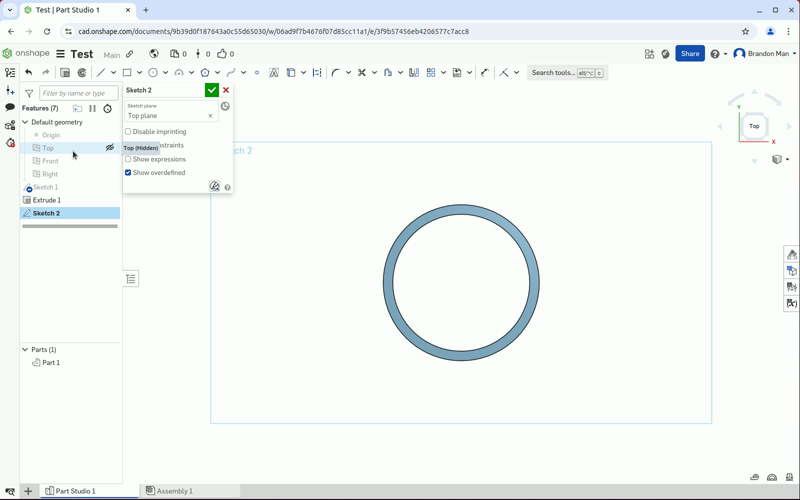
mouse_move(73, 352)
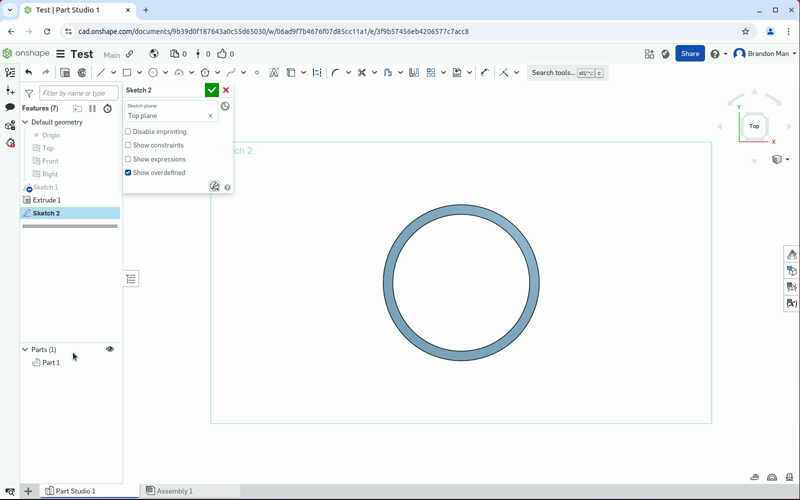
key(y)
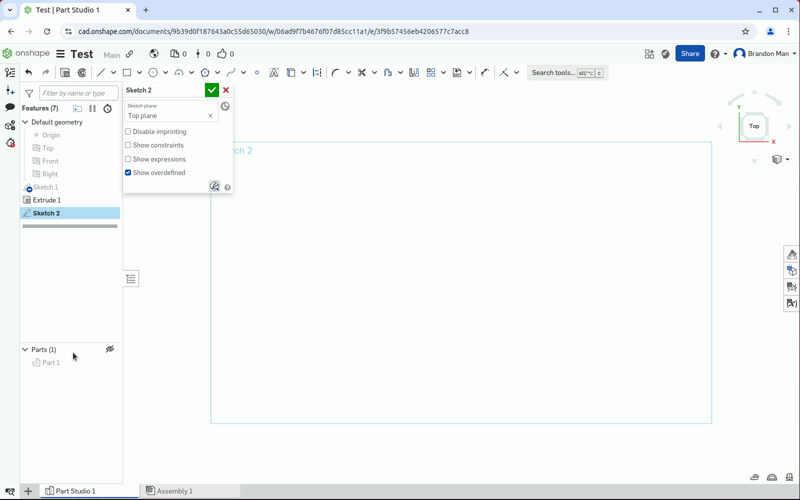
key(c)
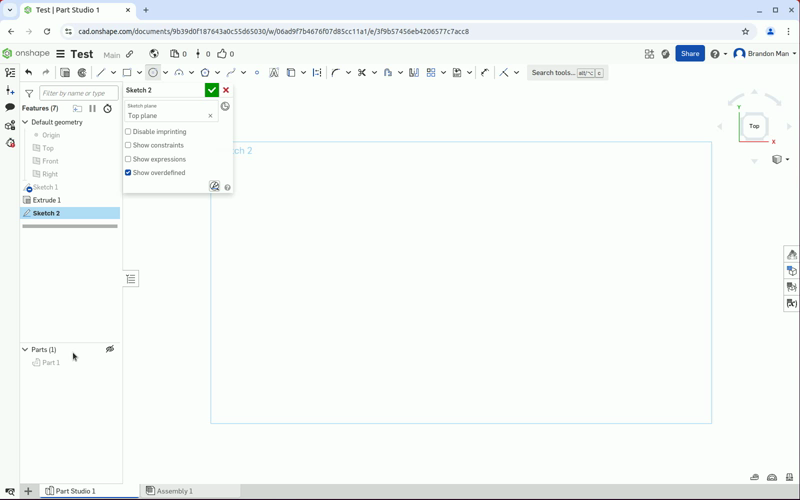
key_down(shift)
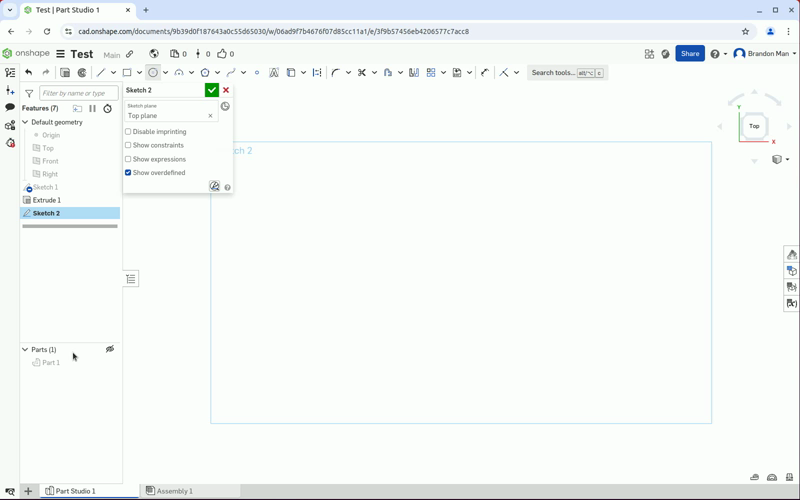
mouse_move(460, 282)
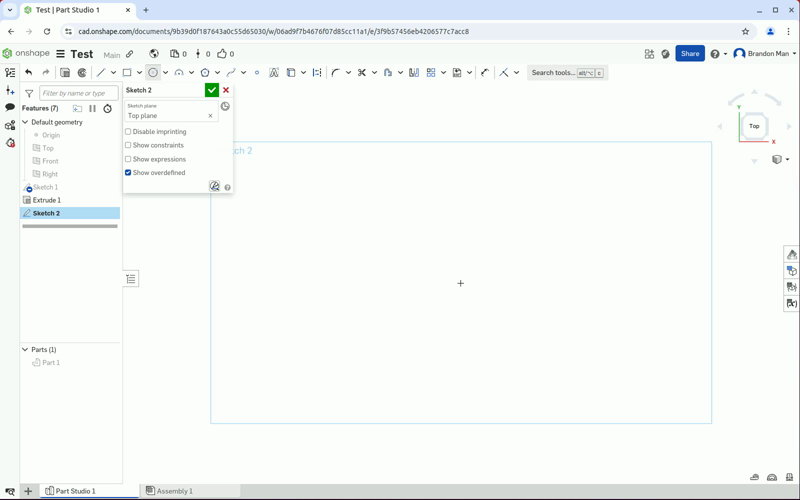
click(460, 282)
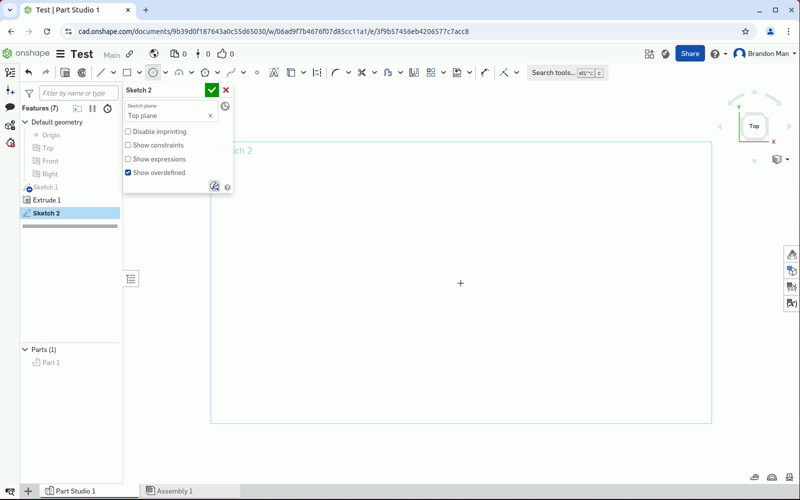
key_up(shift)
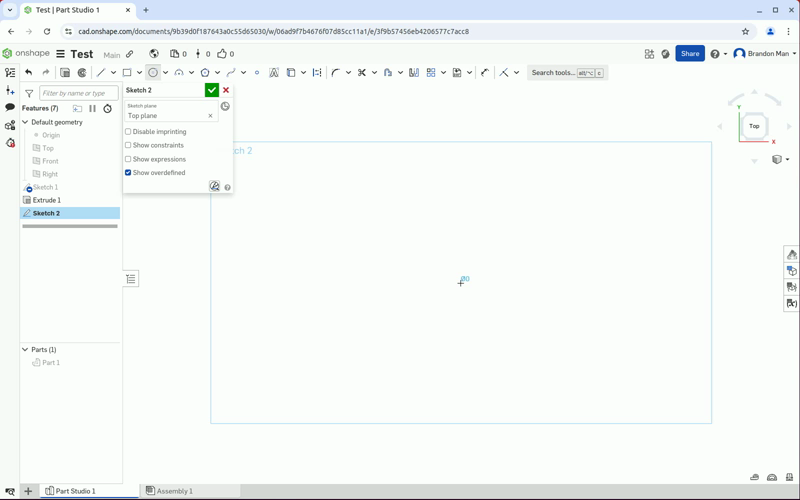
mouse_move(528, 282)
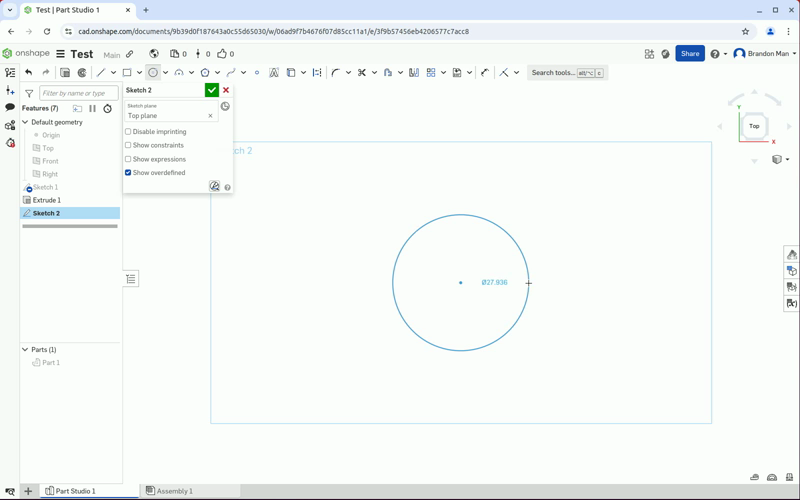
click(528, 282)
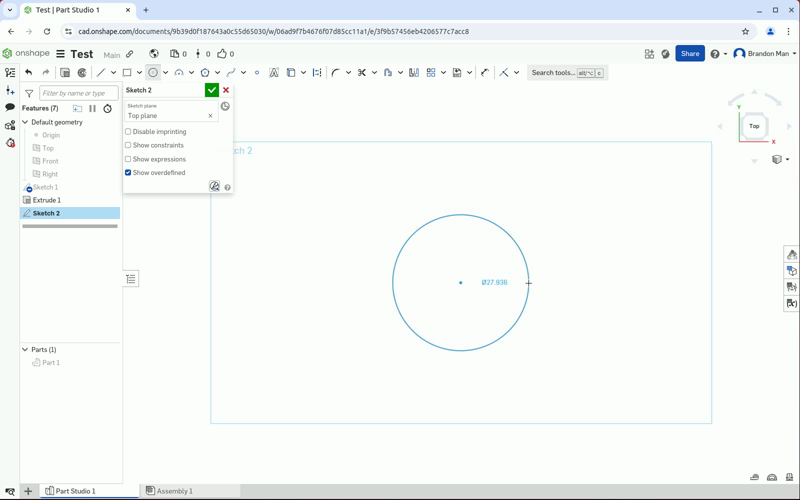
key(esc)
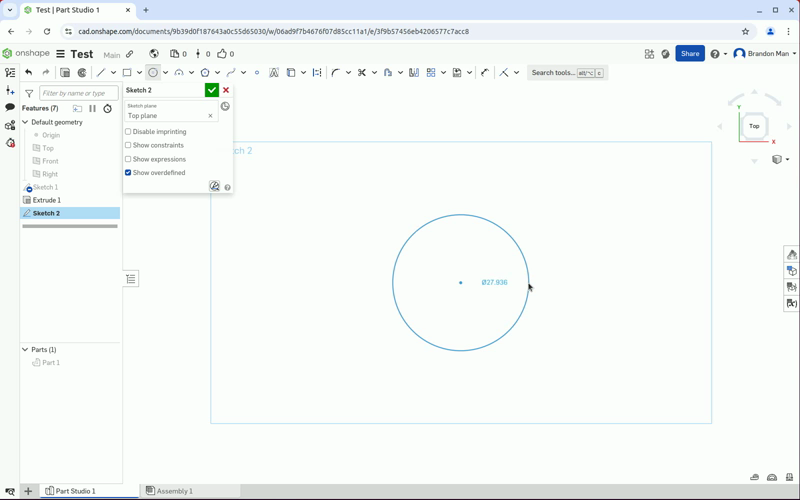
key(c)
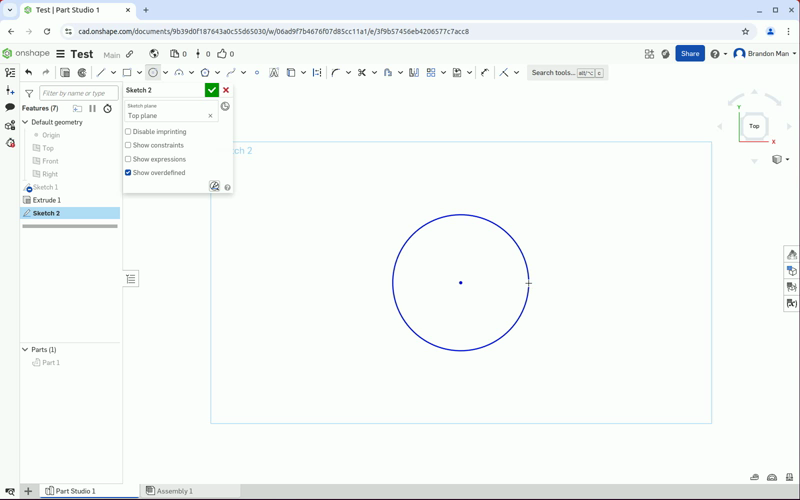
key_down(shift)
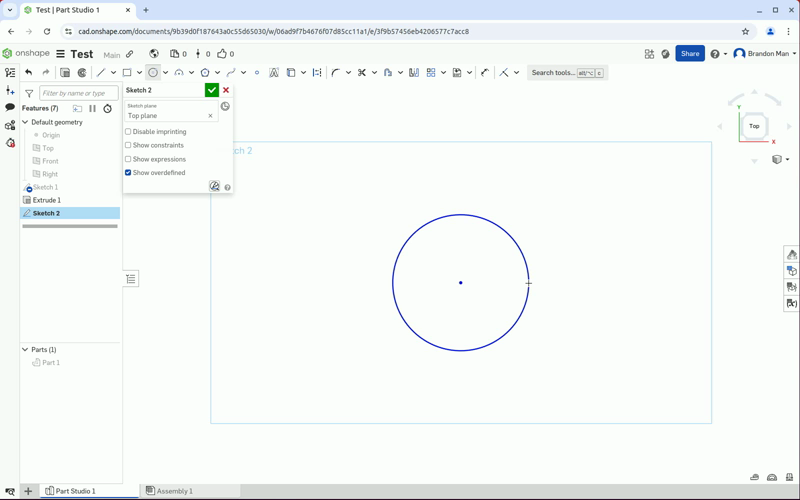
mouse_move(460, 282)
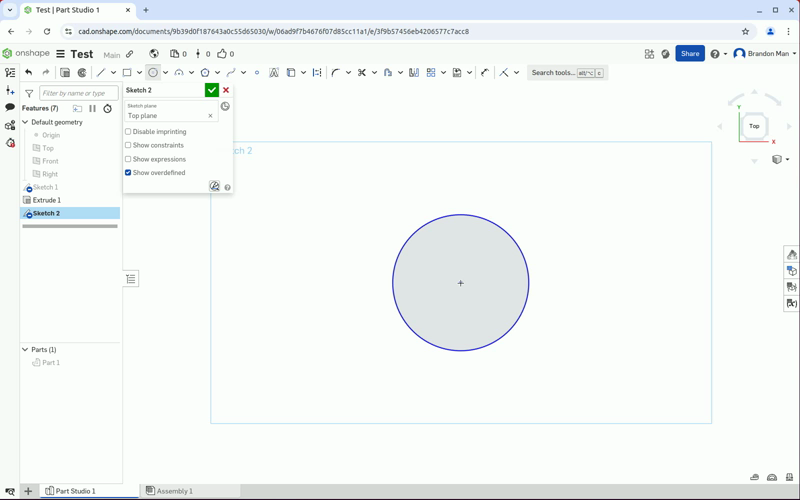
click(460, 282)
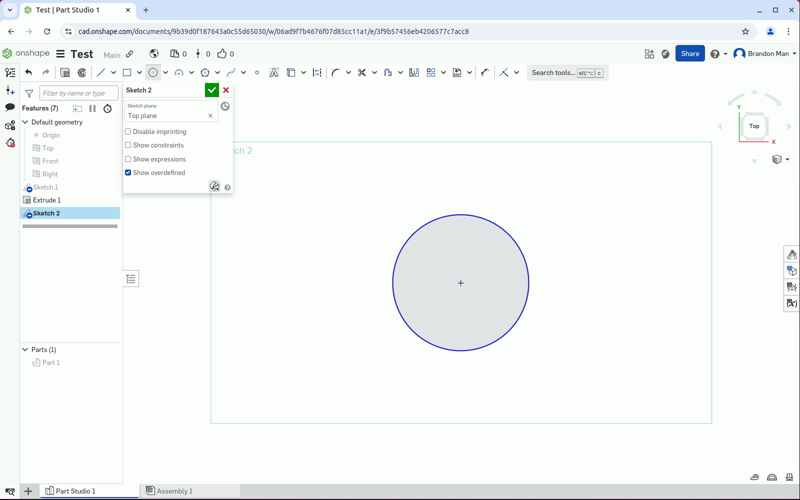
key_up(shift)
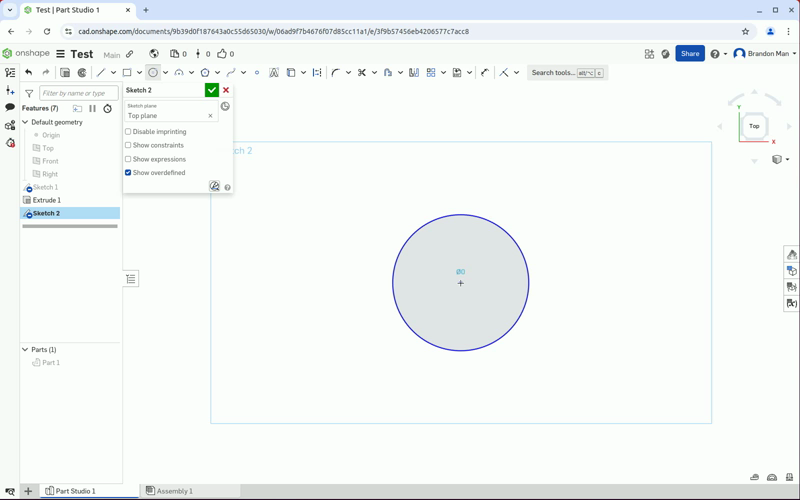
mouse_move(519, 282)
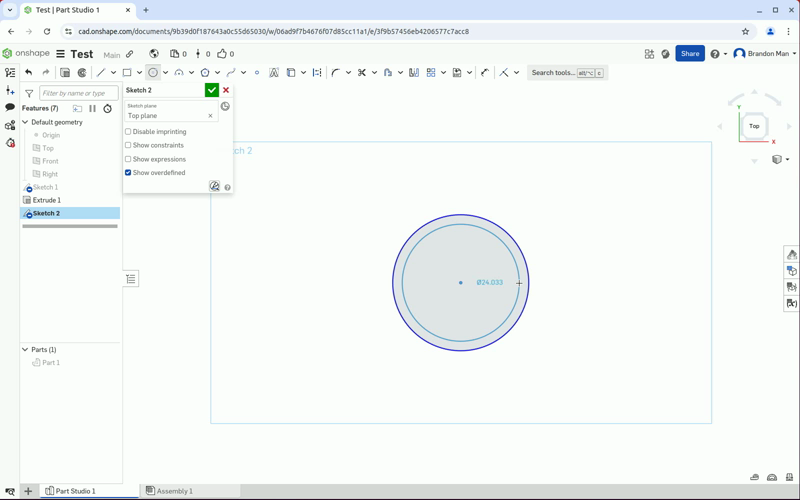
click(519, 282)
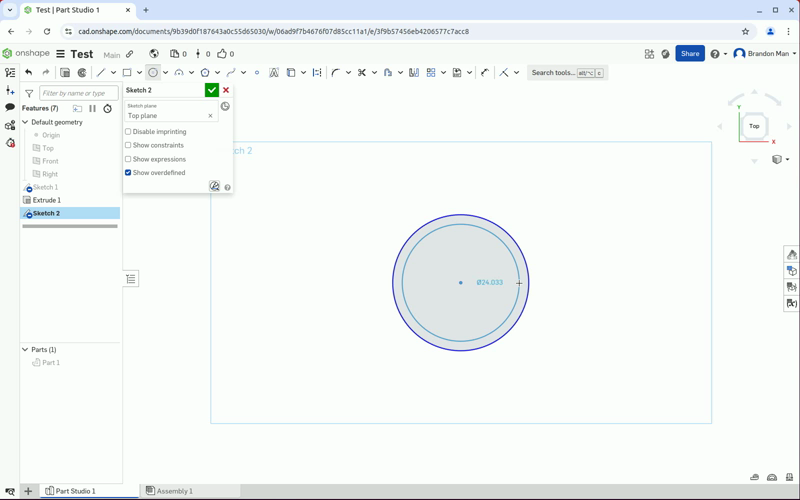
key(esc)
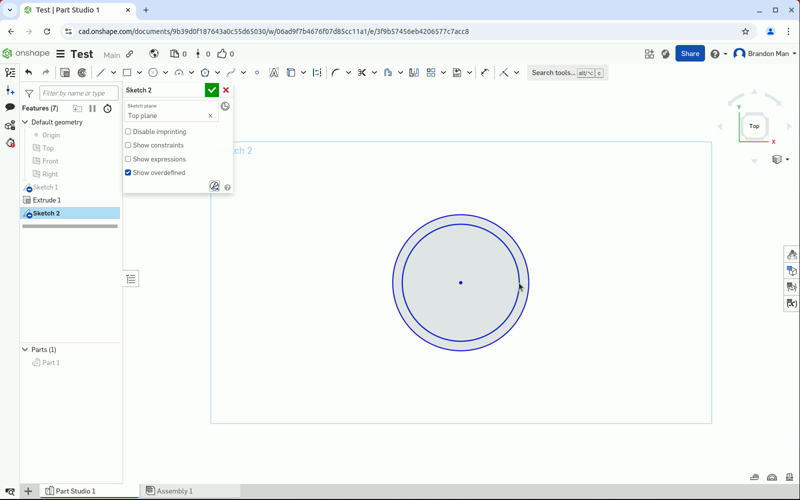
mouse_move(424, 230)
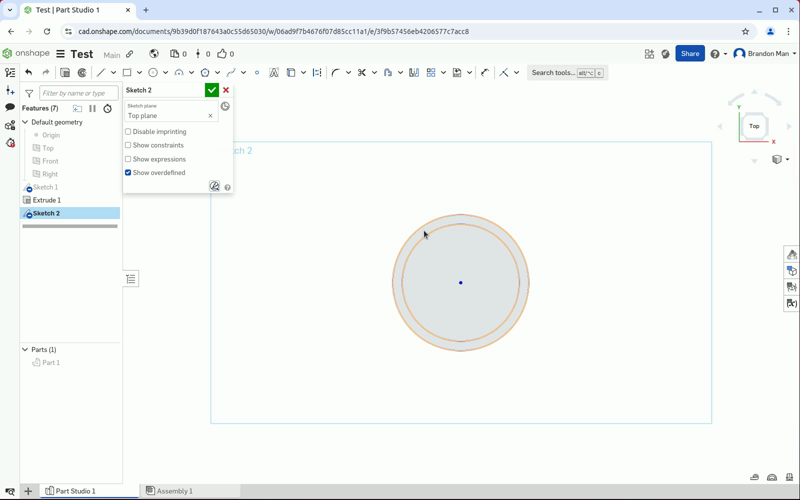
click(424, 230)
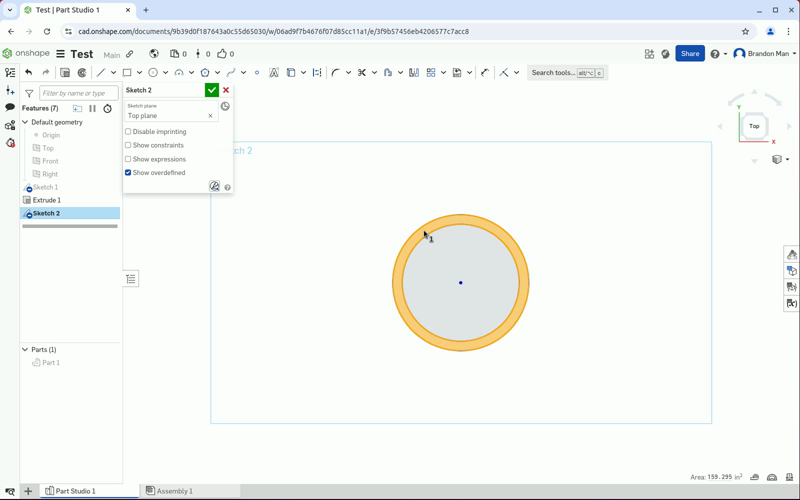
mouse_move(73, 352)
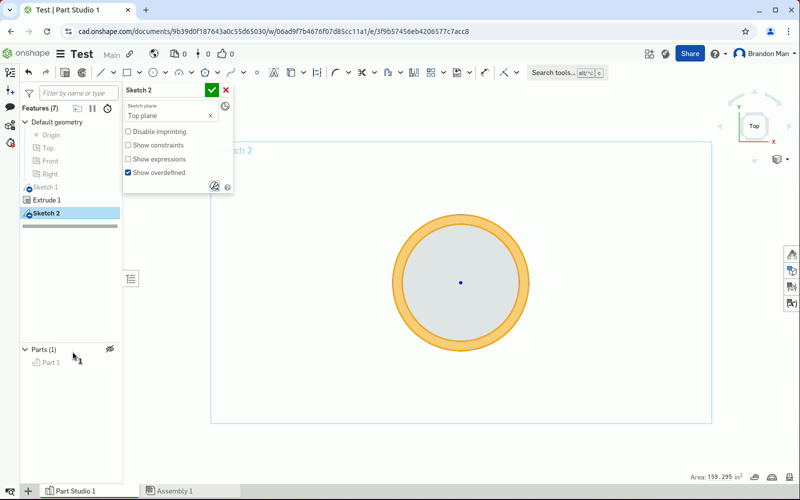
key(shift+y)
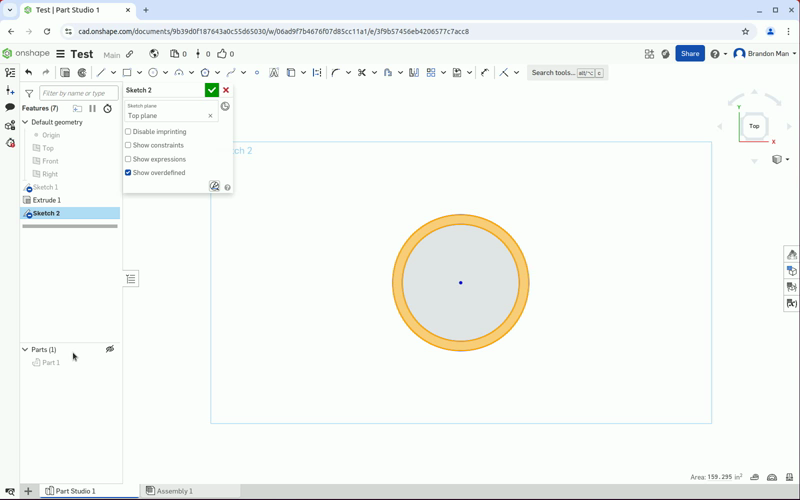
key(shift+e)
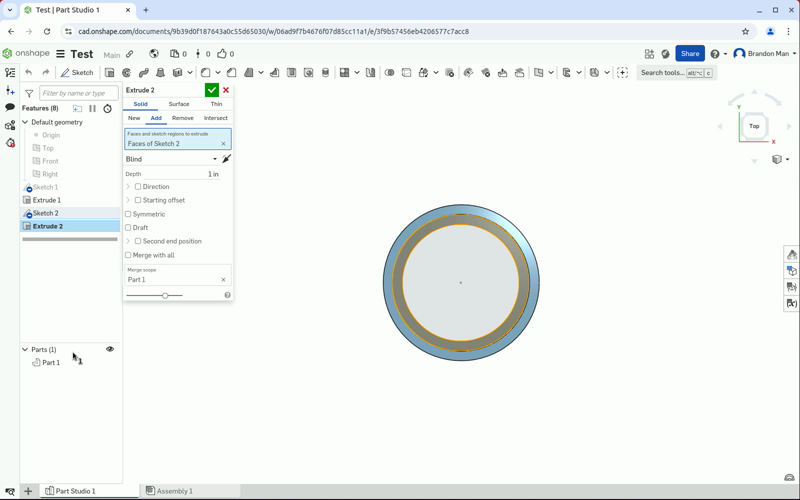
mouse_move(143, 106)
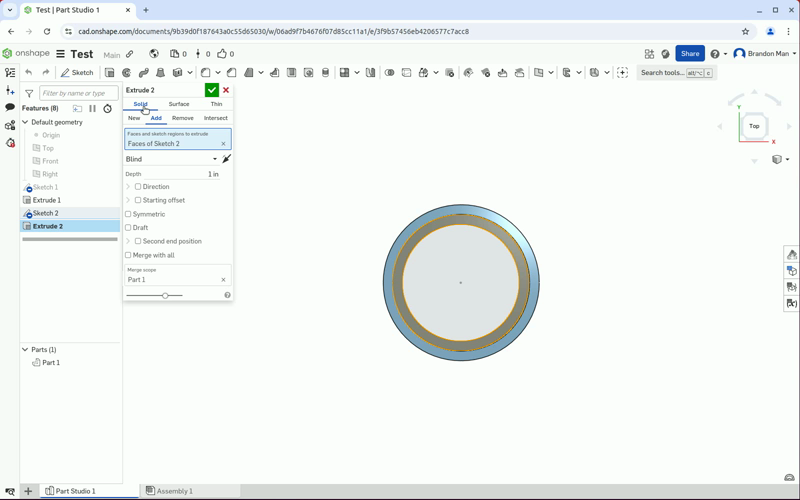
click(143, 106)
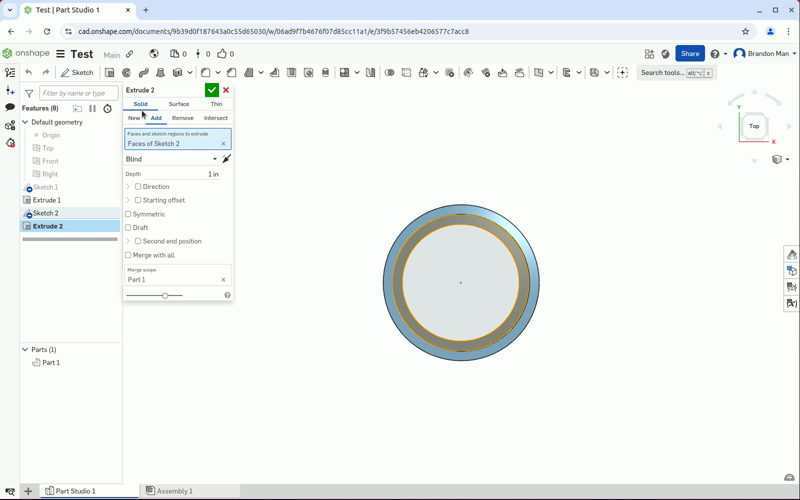
mouse_move(137, 120)
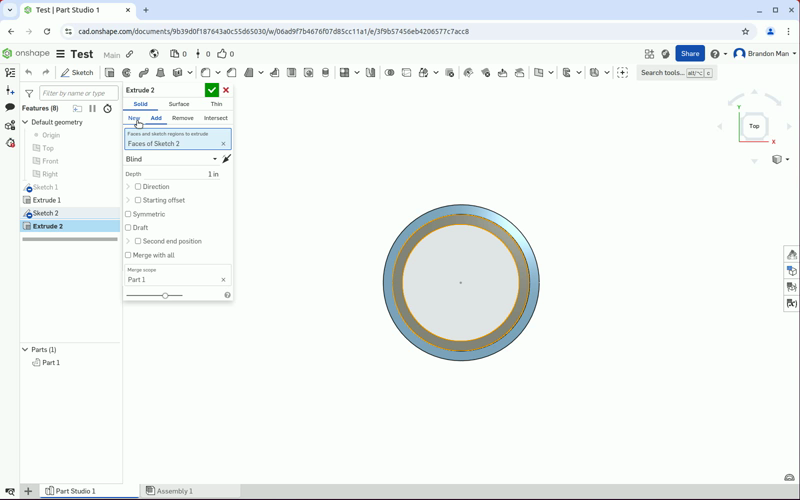
click(137, 120)
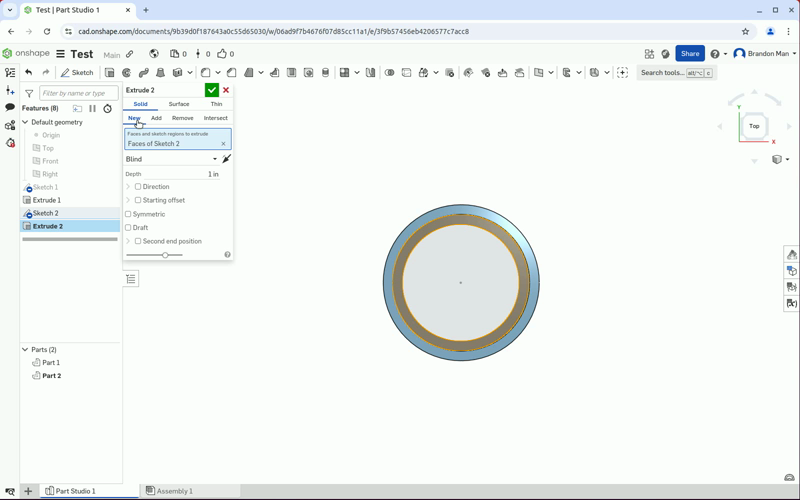
key(tab, 4)
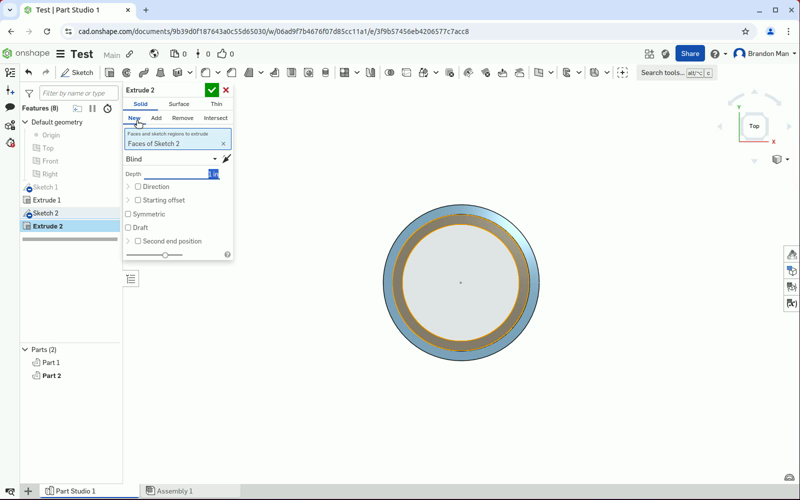
text(13.239)
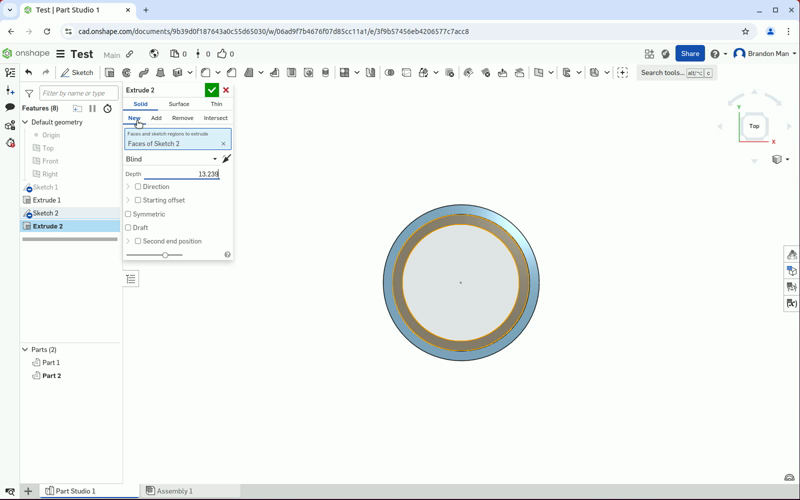
key(enter)
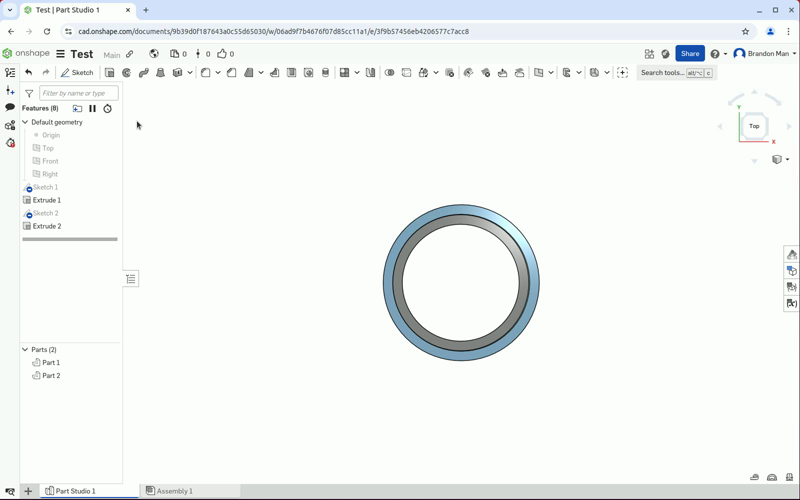
key(shift+h)
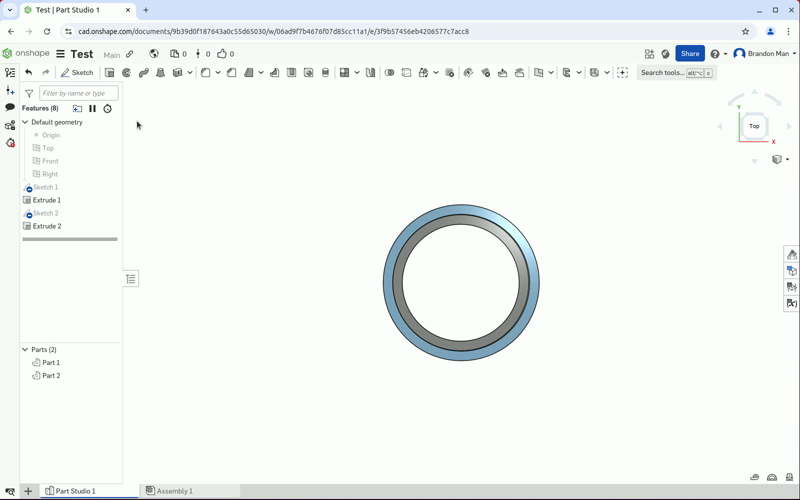
key(shift+h)
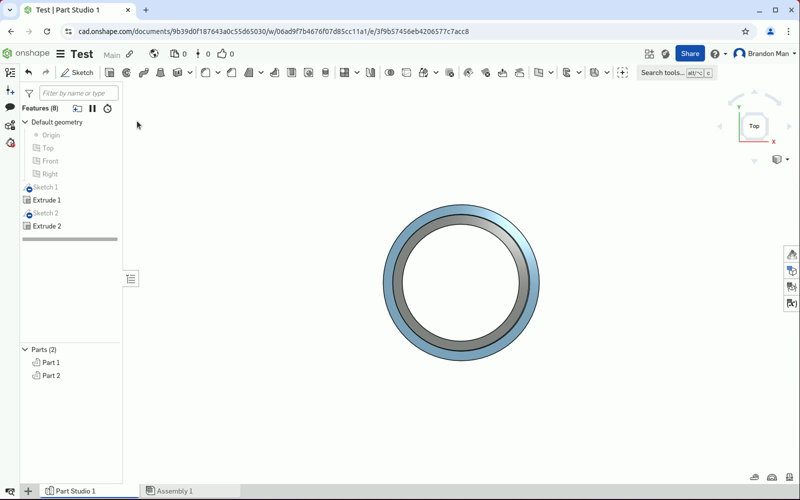
mouse_move(73, 189)
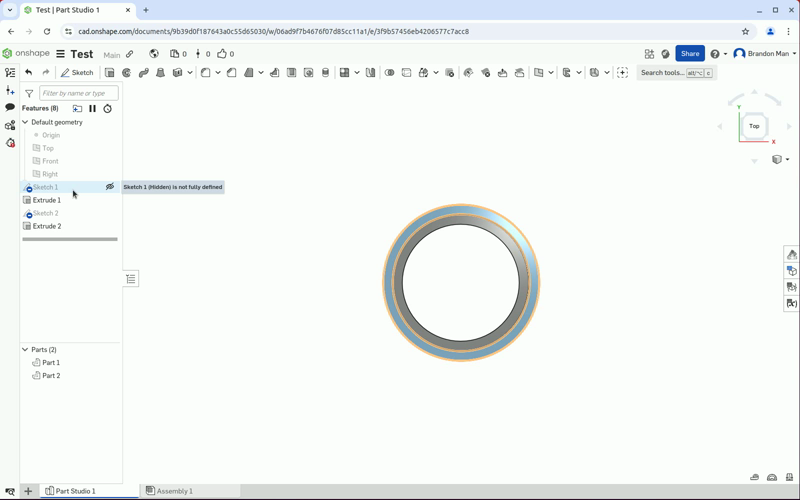
click(73, 189)
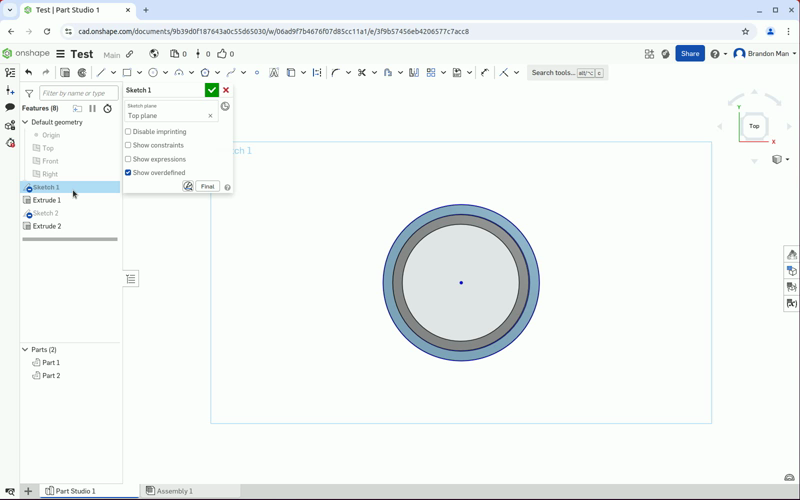
mouse_move(229, 92)
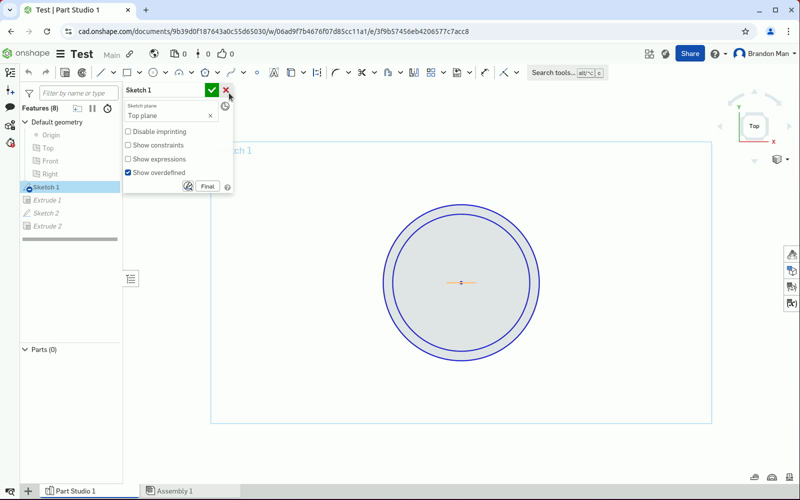
click(229, 92)
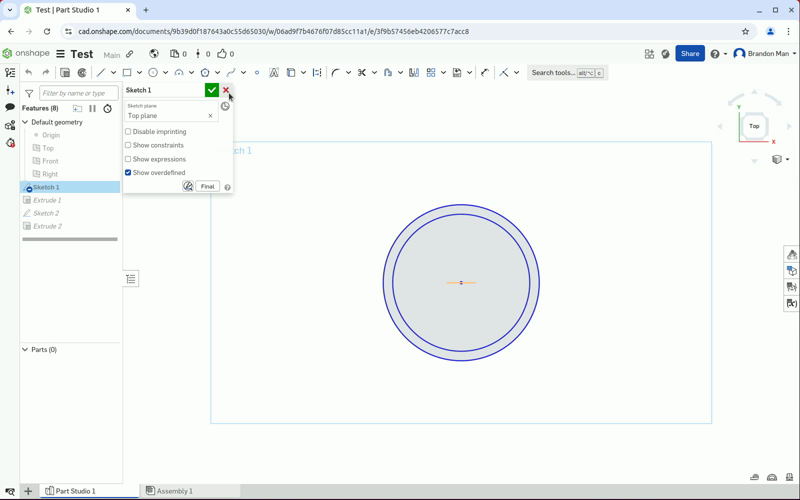
key(shift+s)
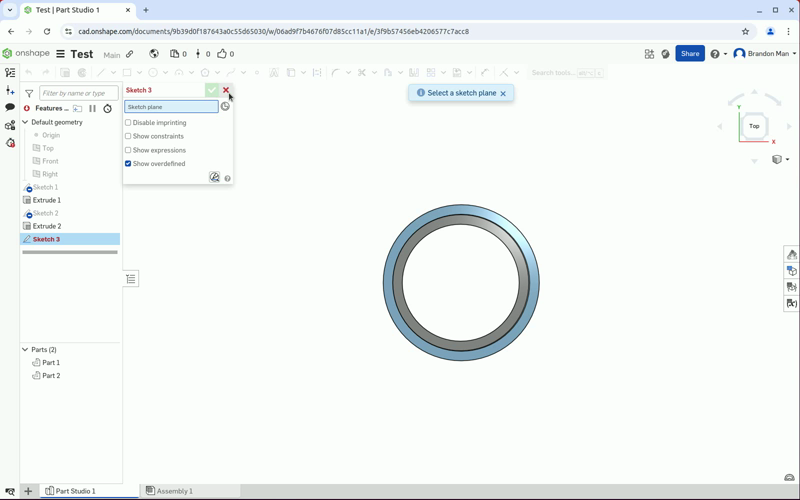
mouse_move(73, 150)
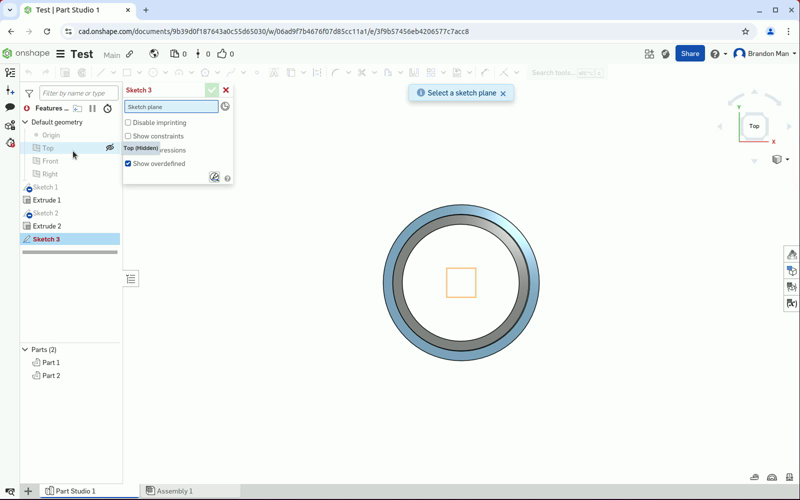
click(73, 150)
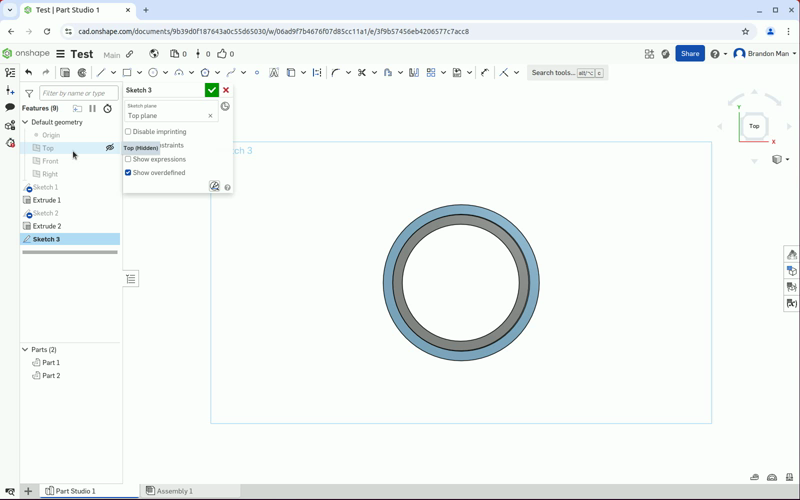
mouse_move(73, 352)
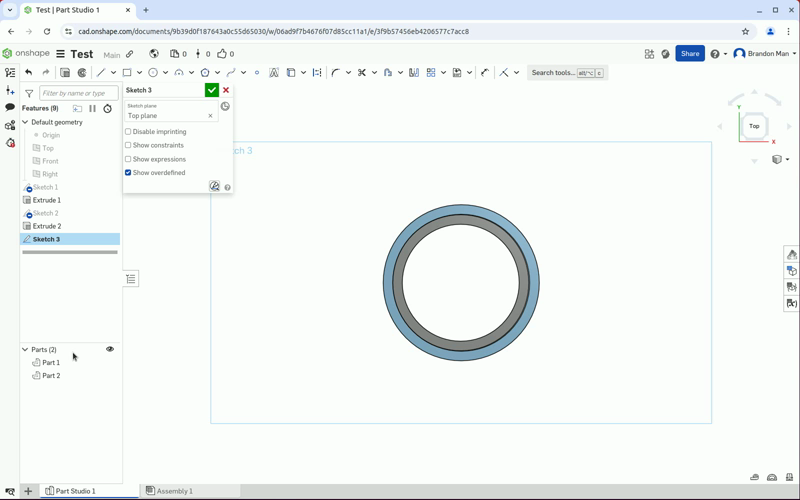
key(y)
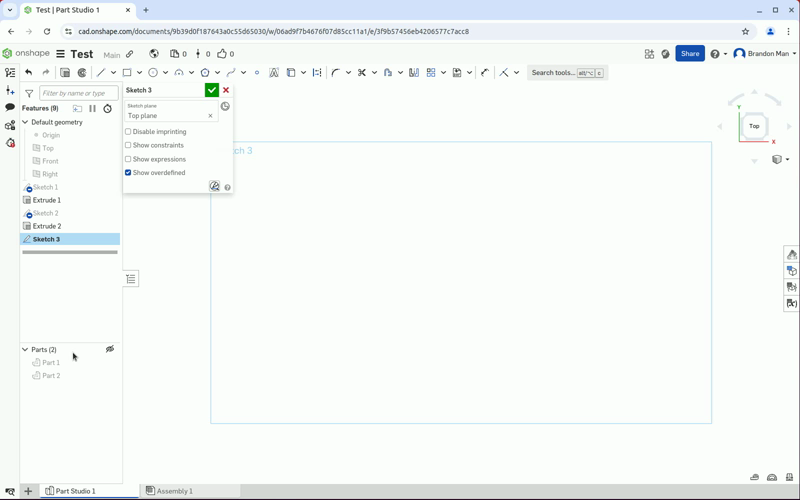
key(c)
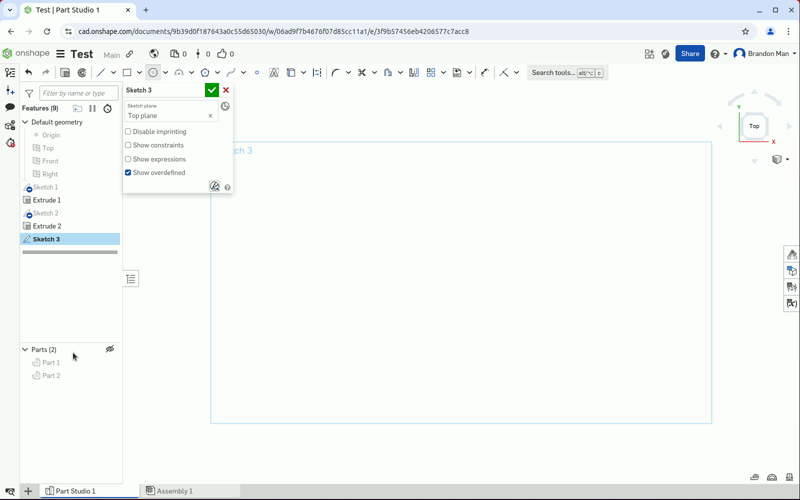
key_down(shift)
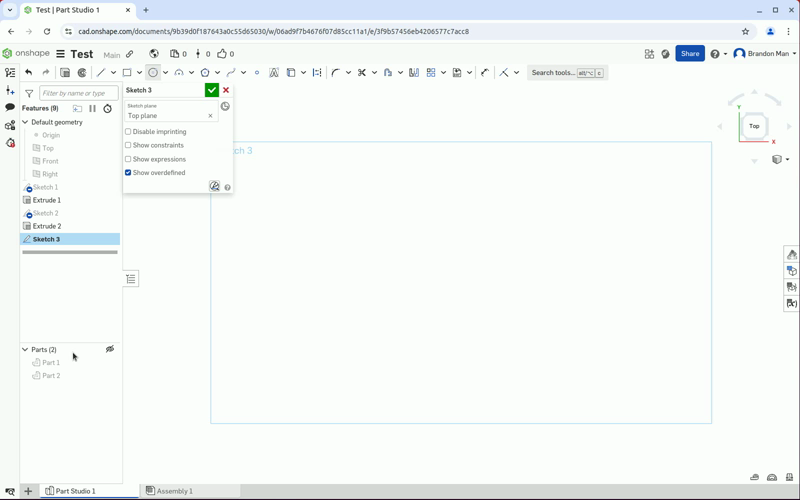
mouse_move(460, 282)
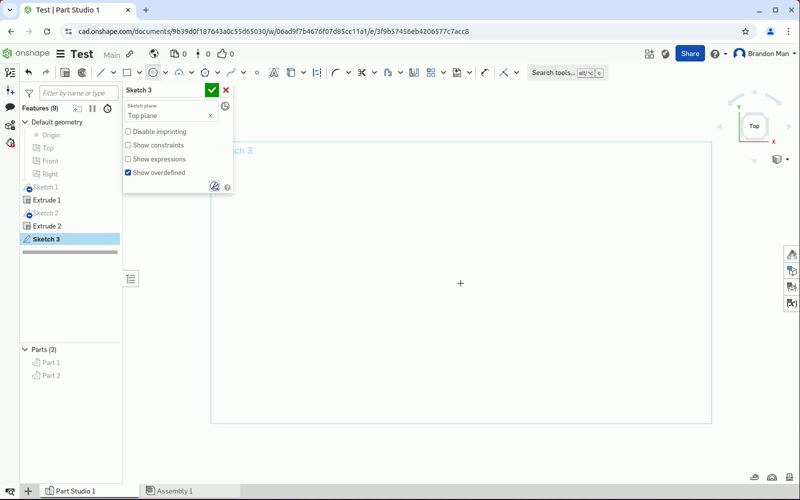
click(460, 282)
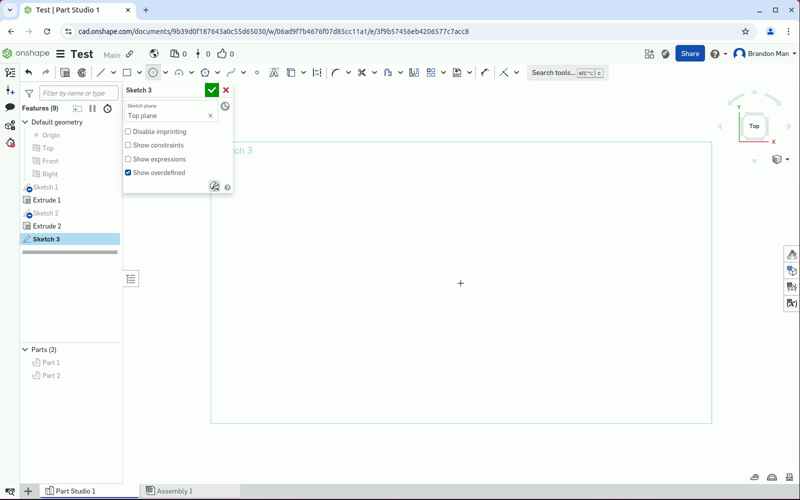
key_up(shift)
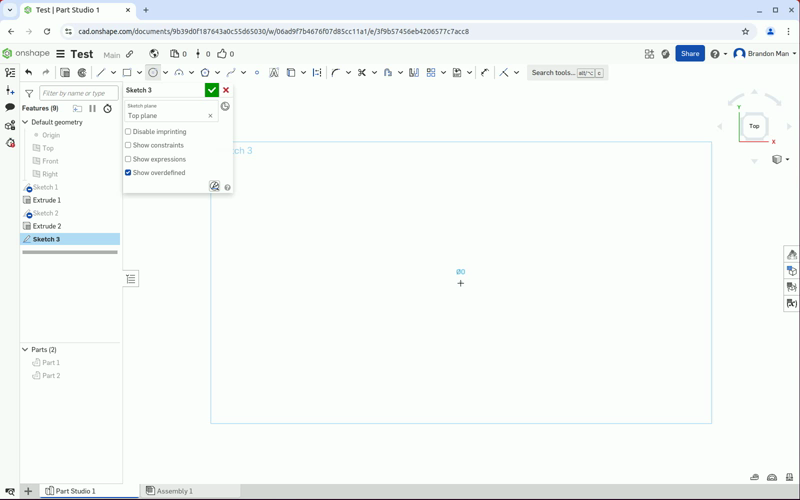
mouse_move(528, 282)
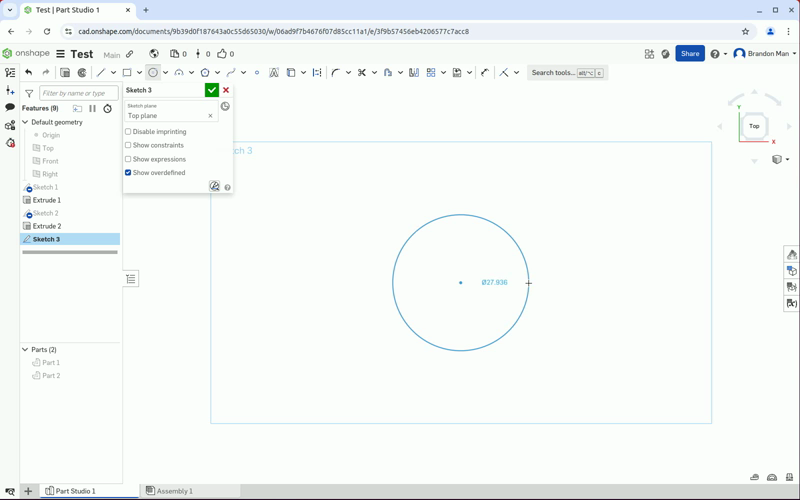
click(528, 282)
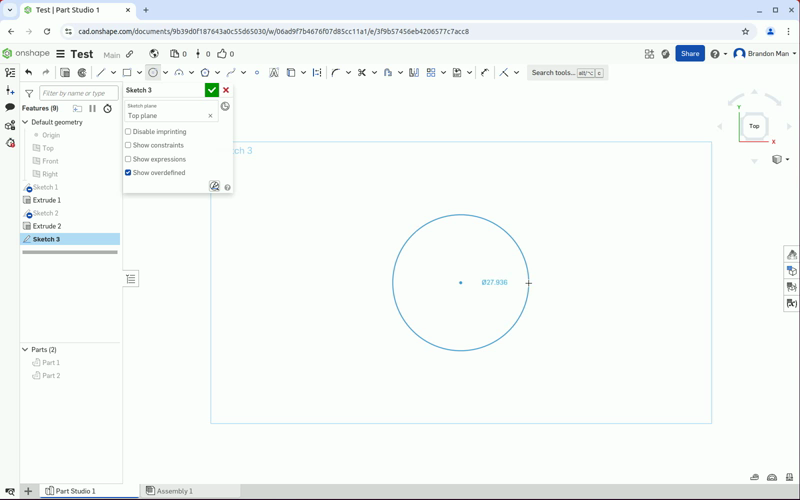
key(esc)
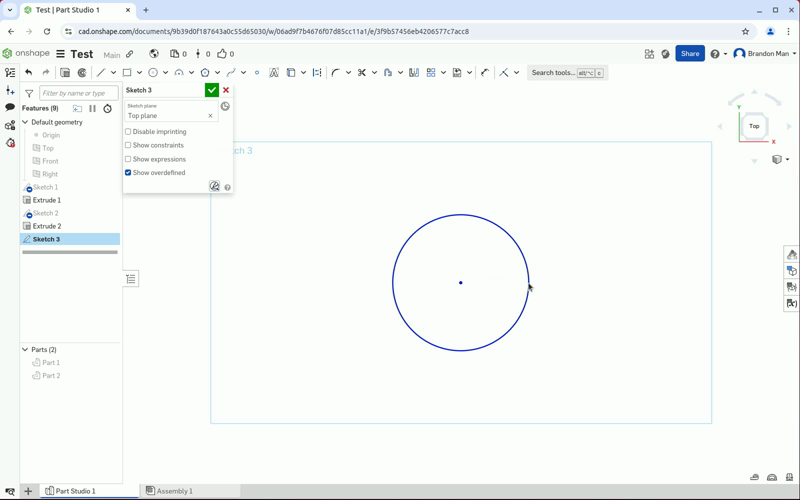
key(c)
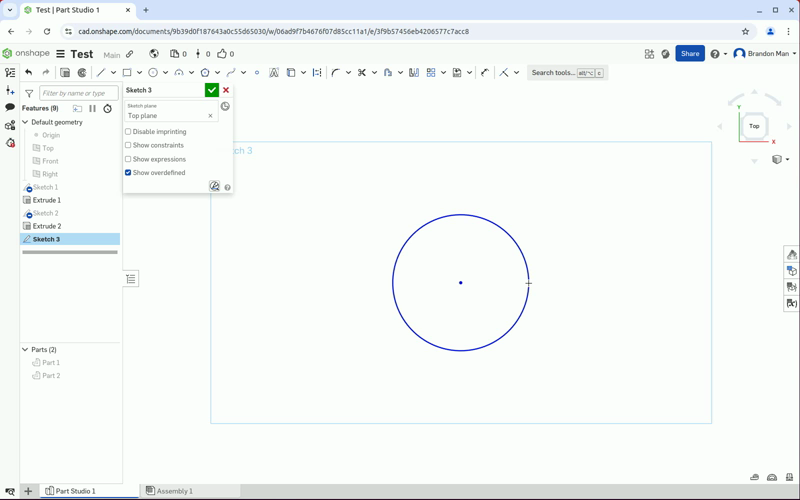
key_down(shift)
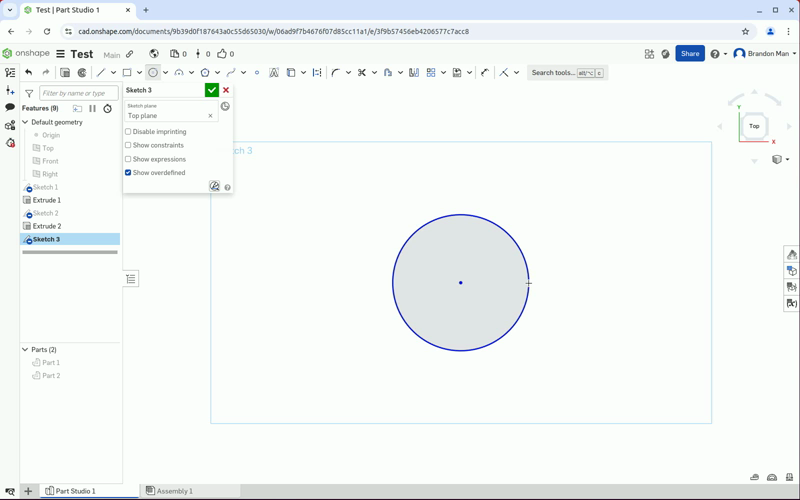
mouse_move(460, 282)
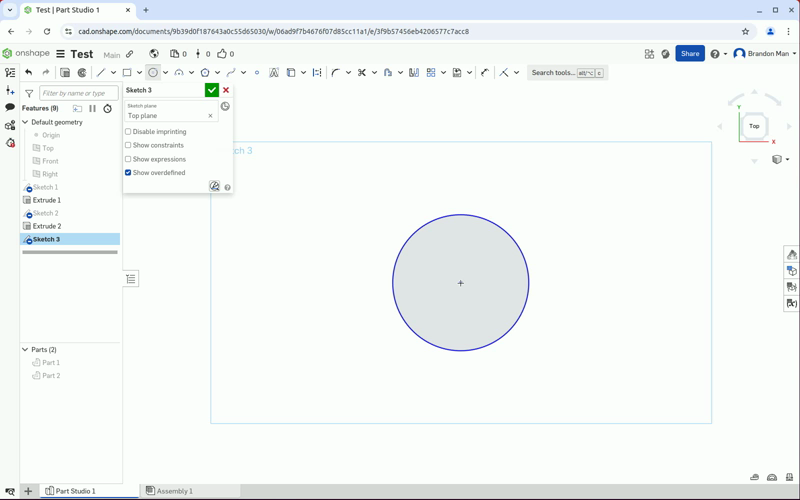
click(460, 282)
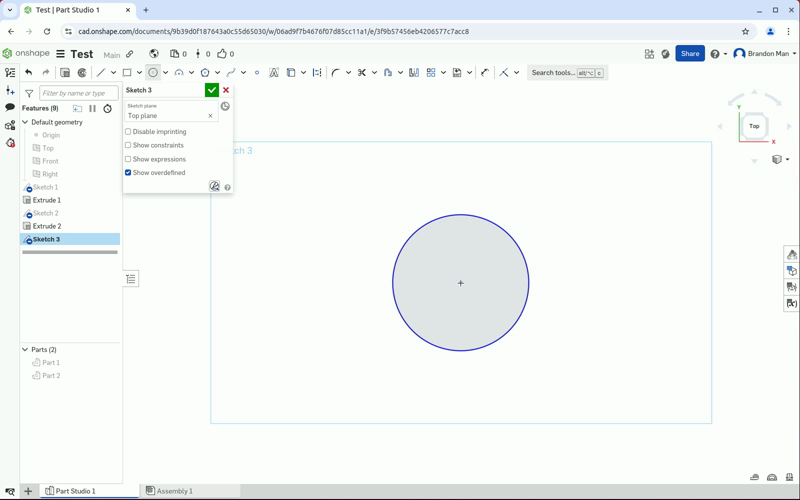
key_up(shift)
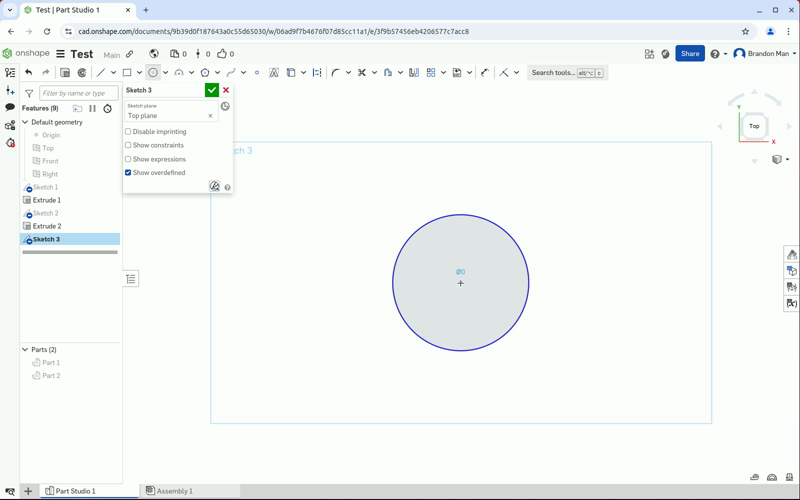
mouse_move(519, 282)
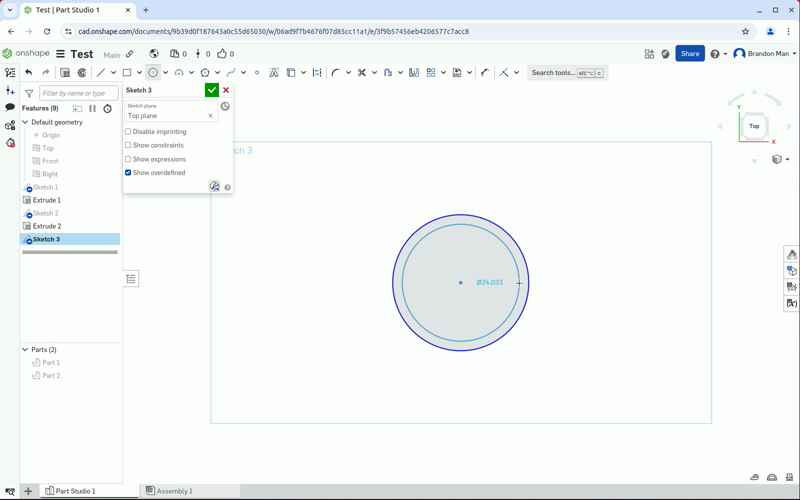
click(519, 282)
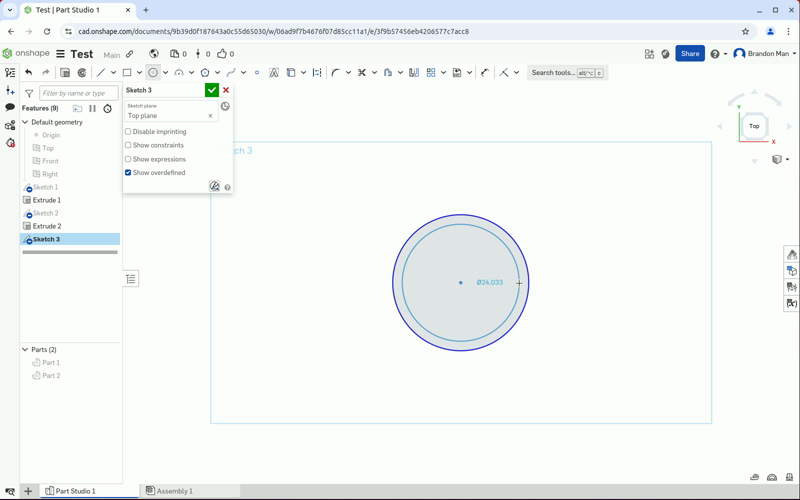
key(esc)
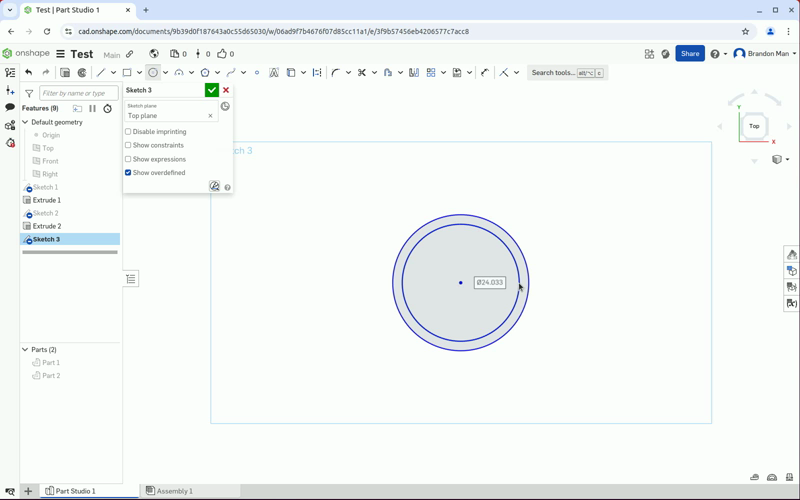
mouse_move(452, 222)
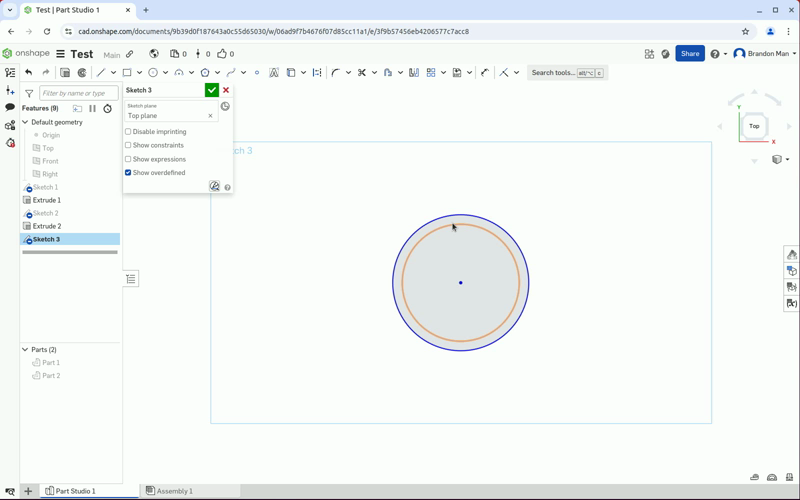
click(452, 222)
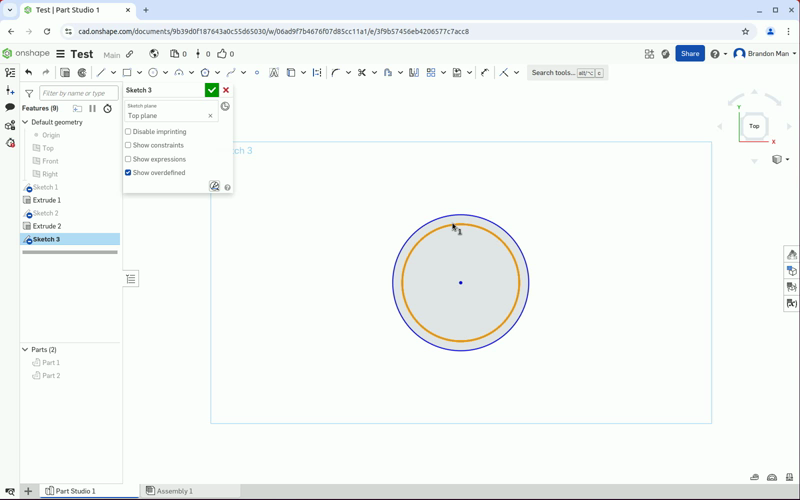
mouse_move(73, 352)
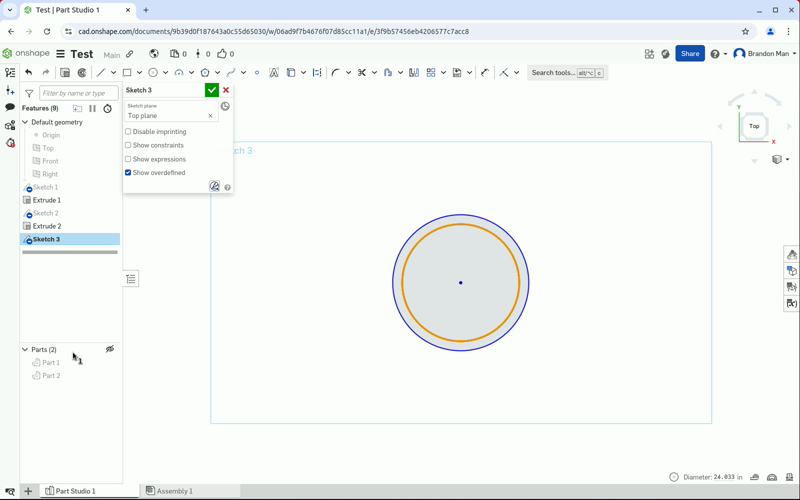
key(shift+y)
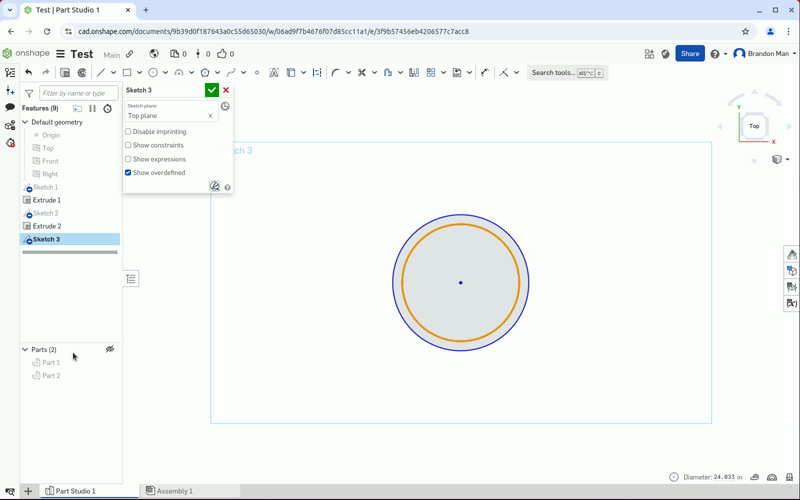
key(shift+e)
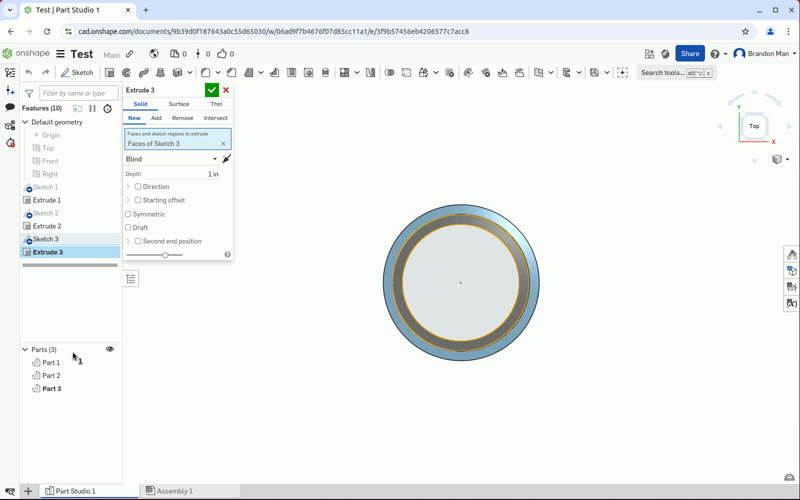
mouse_move(143, 106)
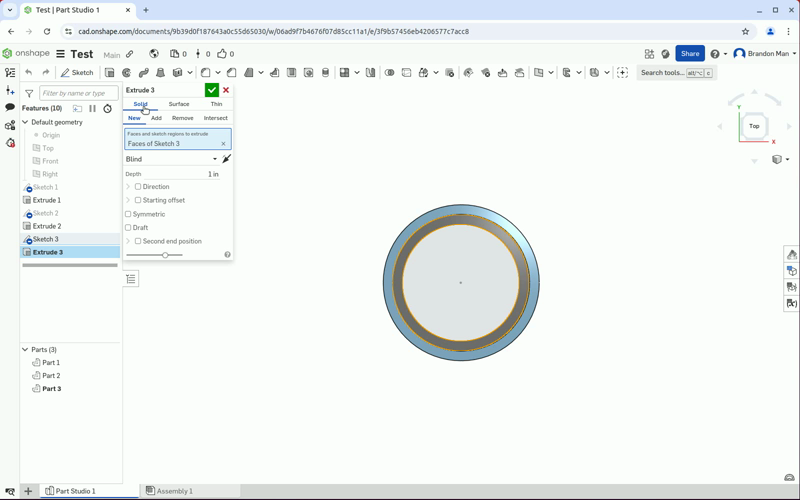
click(143, 106)
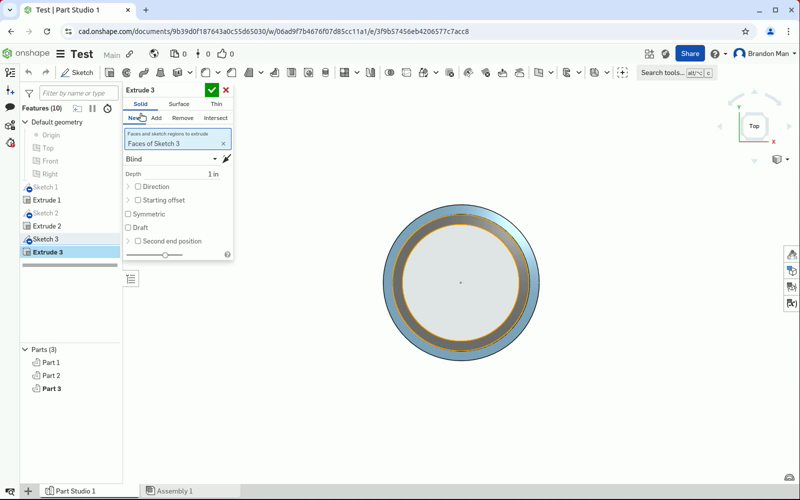
mouse_move(137, 120)
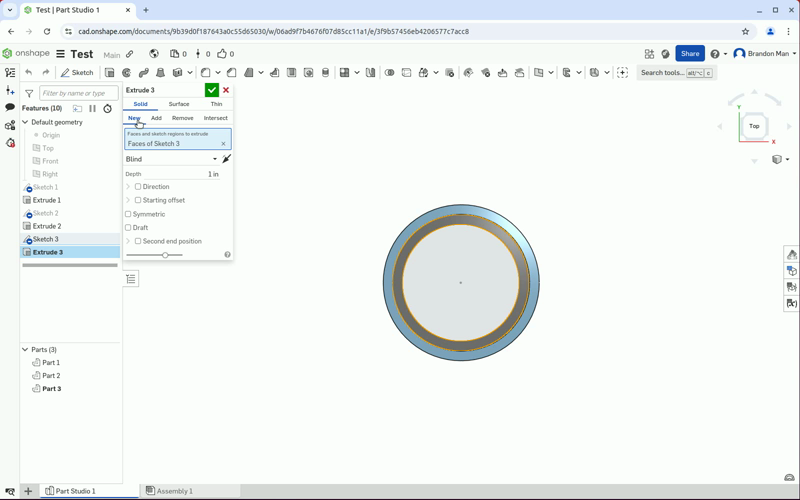
click(137, 120)
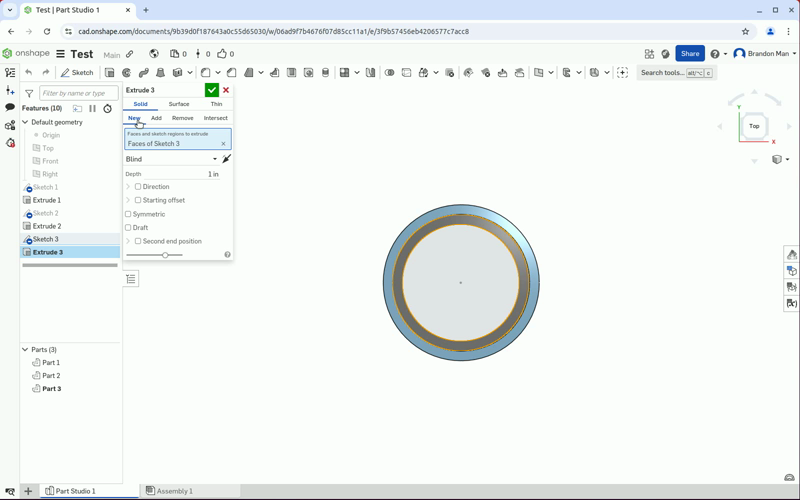
key(tab, 4)
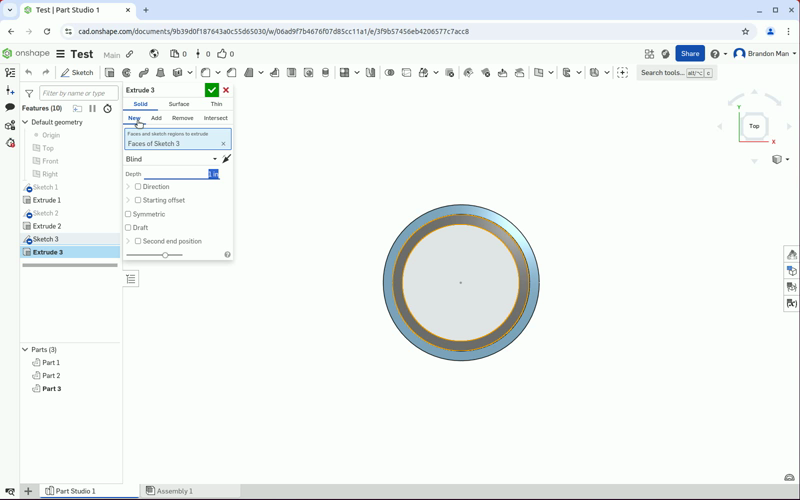
text(23.108)
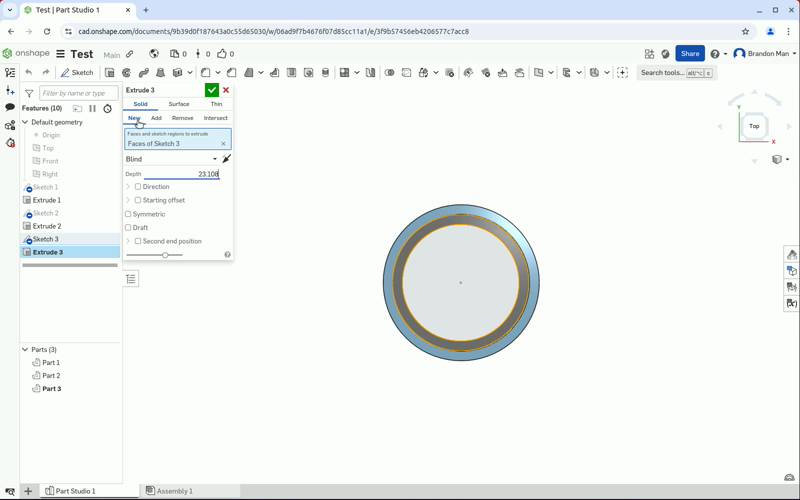
key(enter)
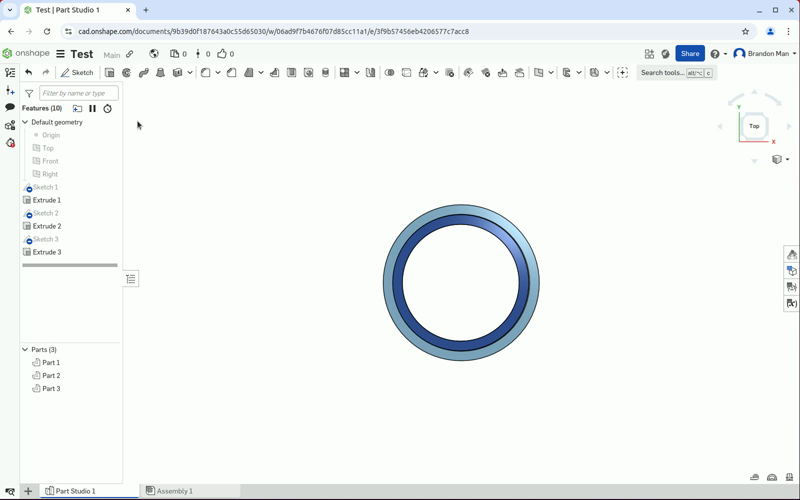
key(shift+h)
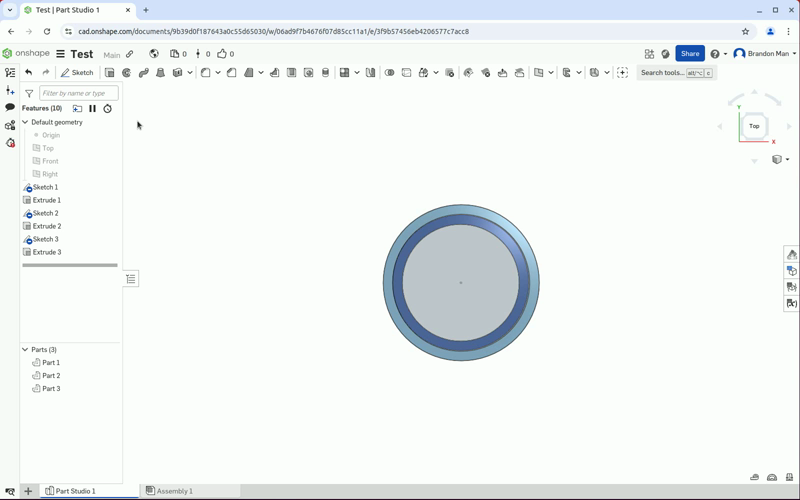
key(shift+h)
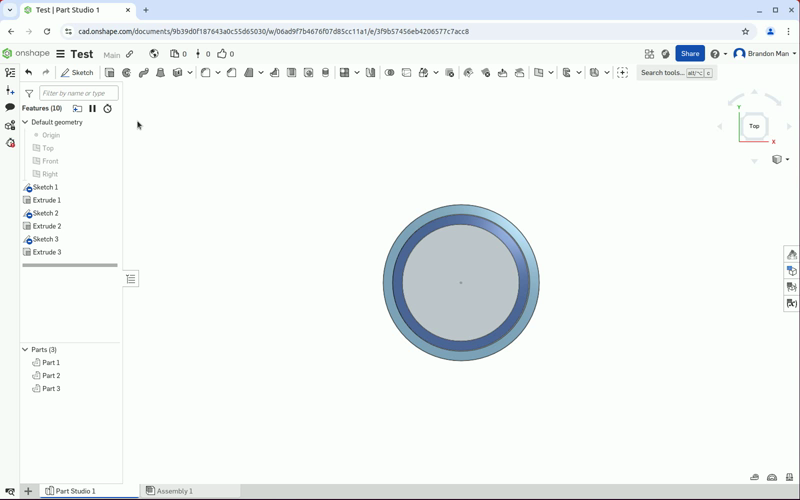
key(shift+7)
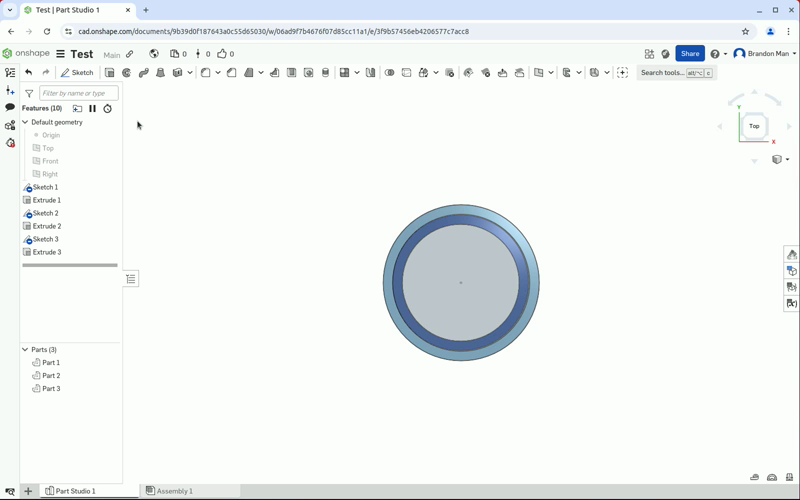
key(up, 3)
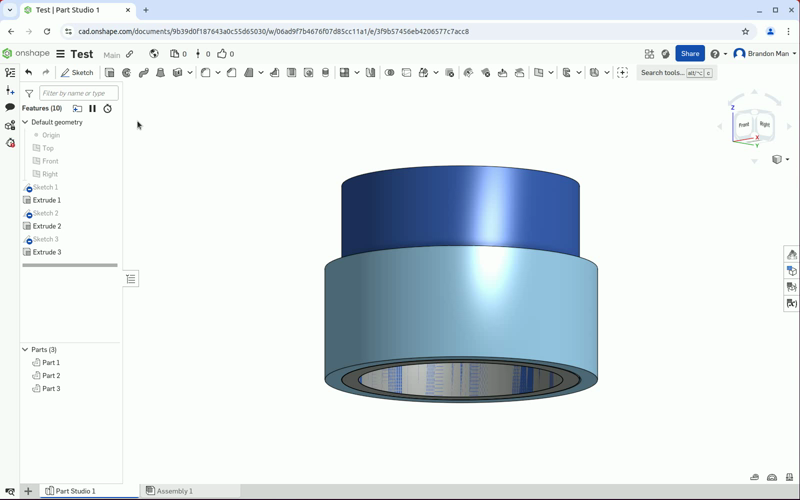
key(left, 3)
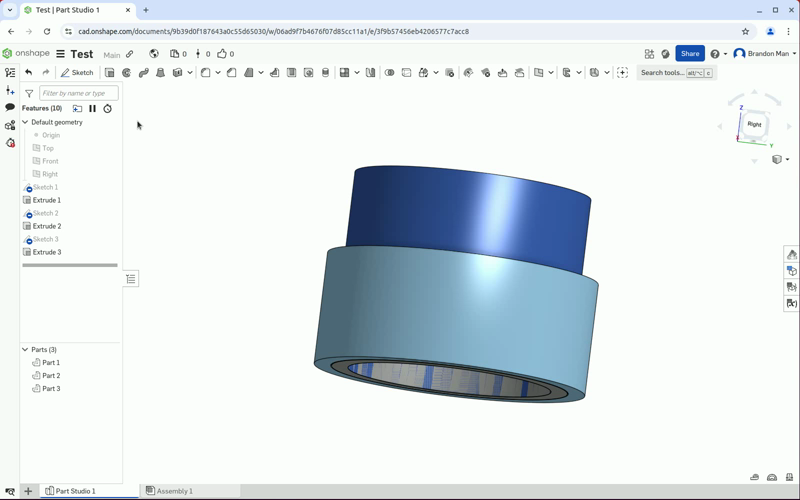
key(right, 3)
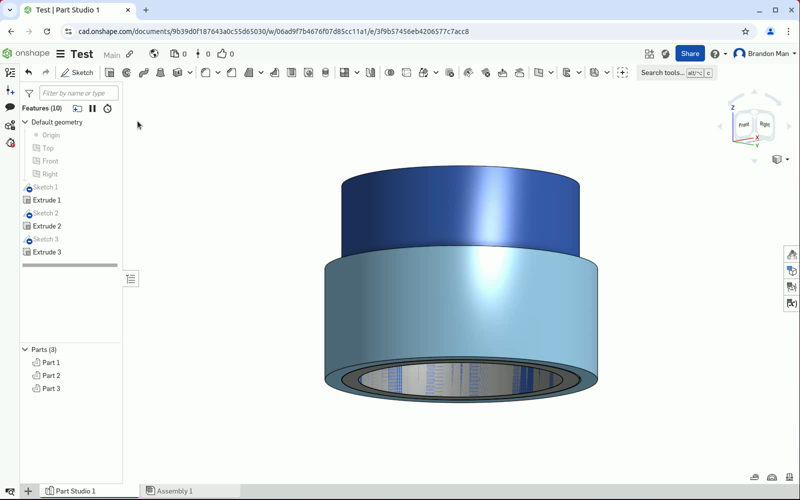
key(down, 3)
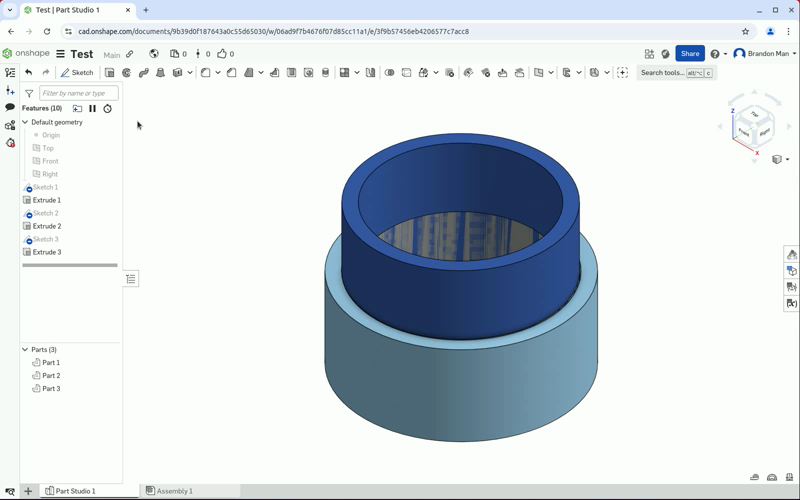
mouse_move(73, 189)
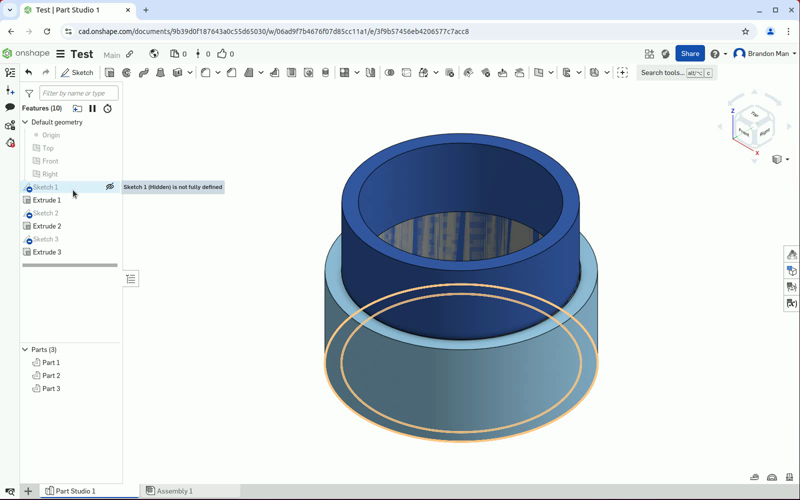
click(73, 189)